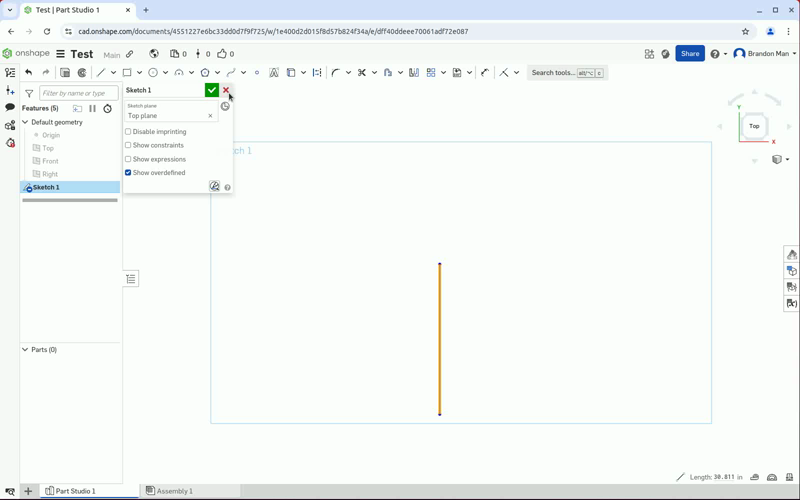
key(shift+h)
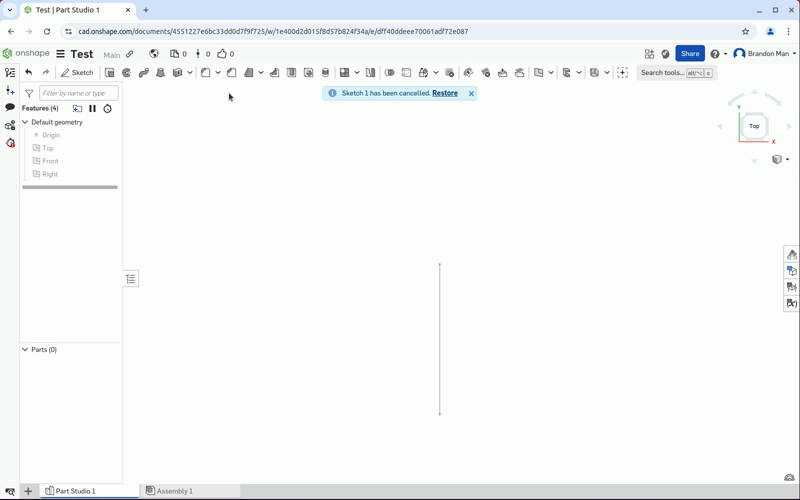
mouse_move(73, 352)
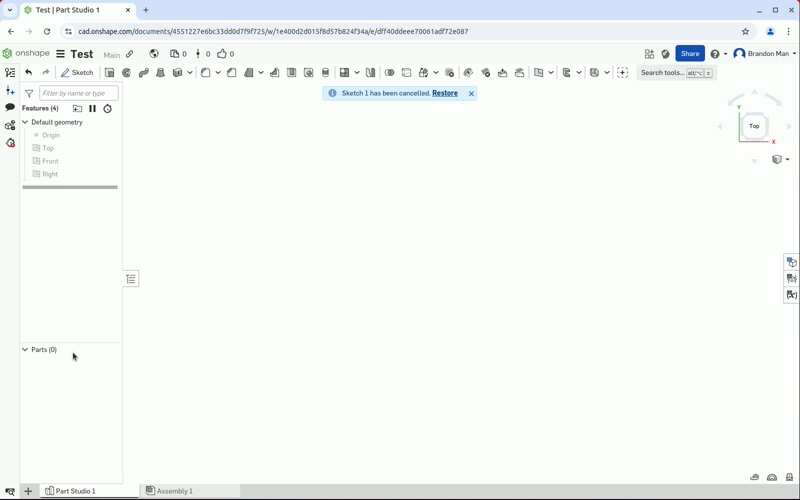
key(y)
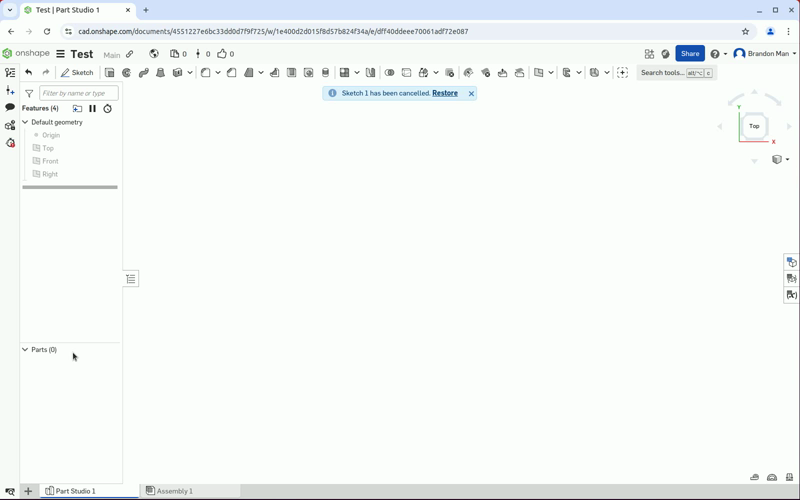
key(shift+p)
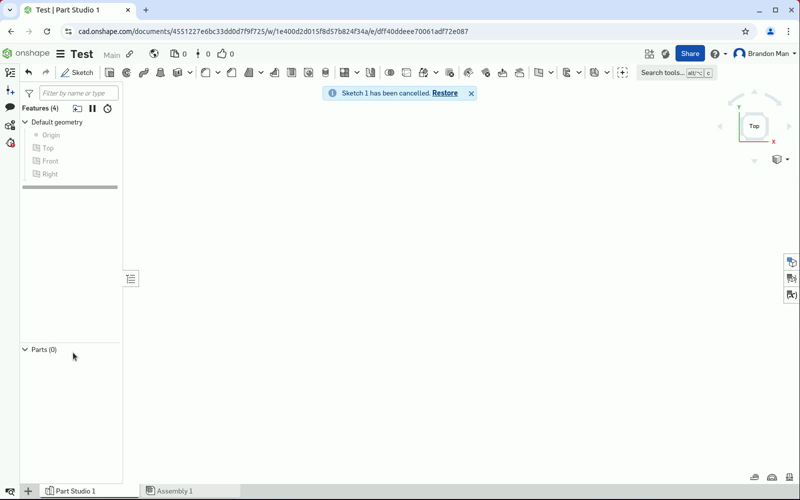
key(space)
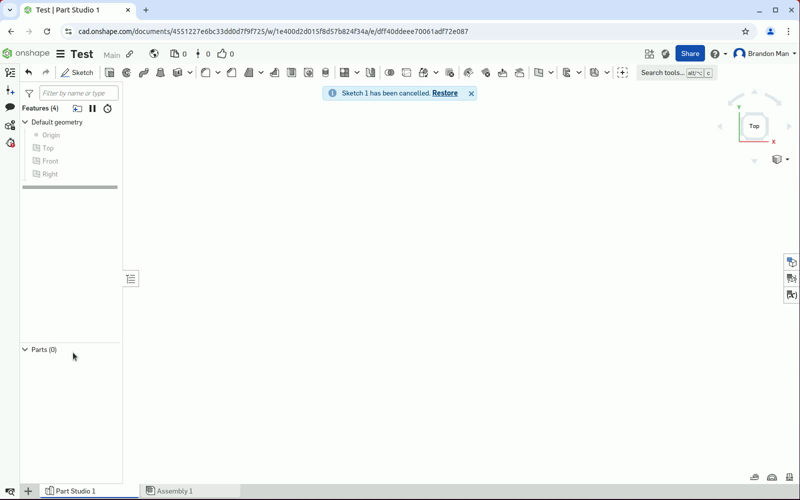
key_down(shift)
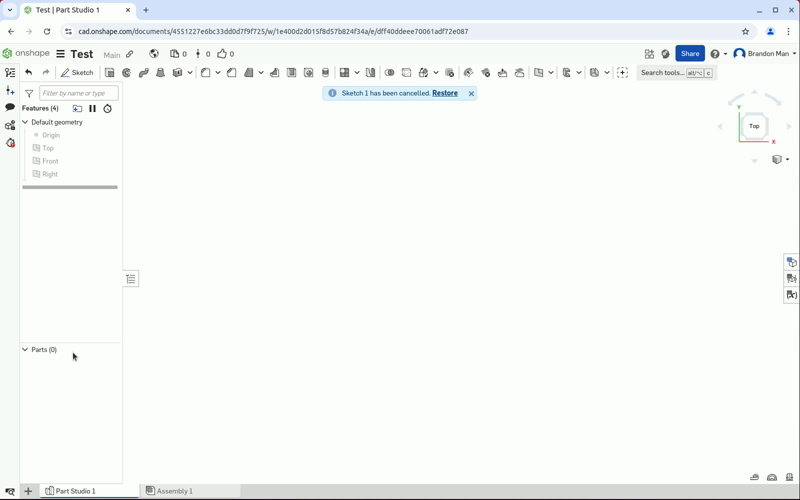
key(up)
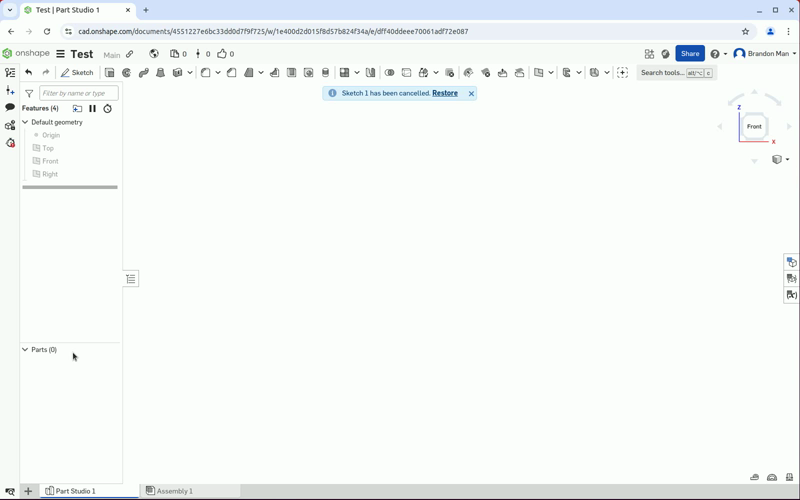
key_up(shift)
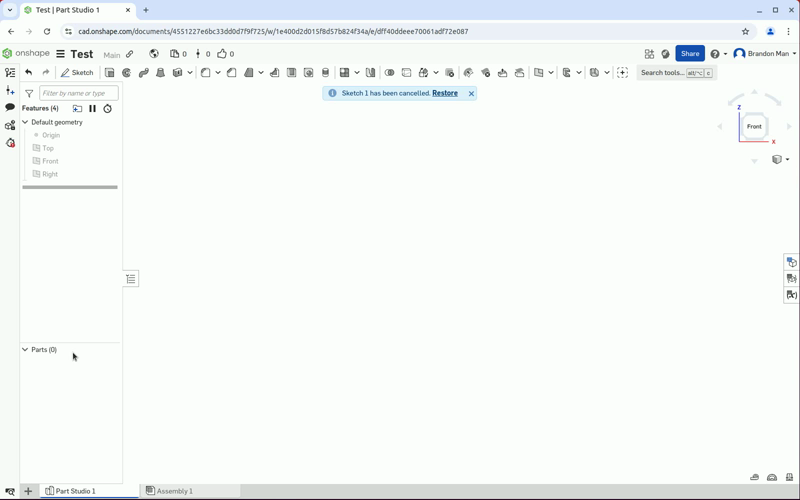
mouse_move(73, 352)
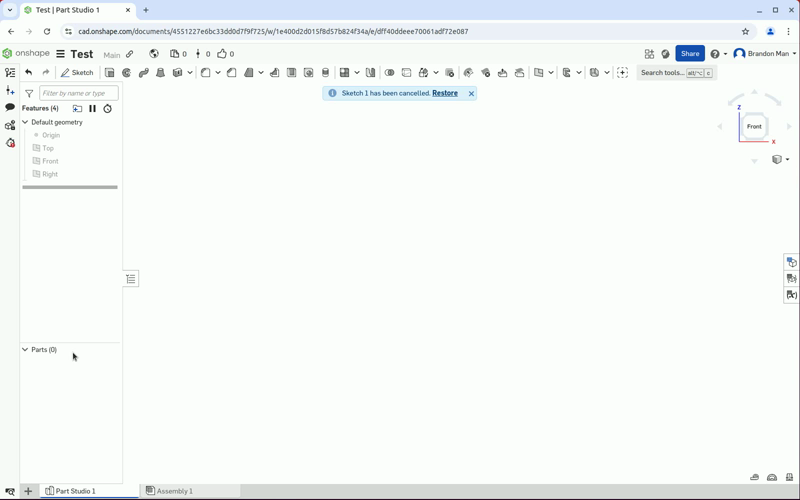
key(shift+y)
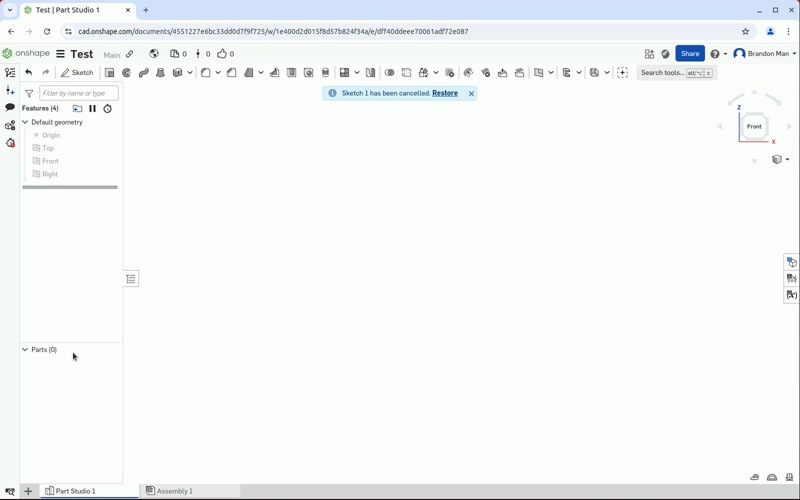
key(shift+s)
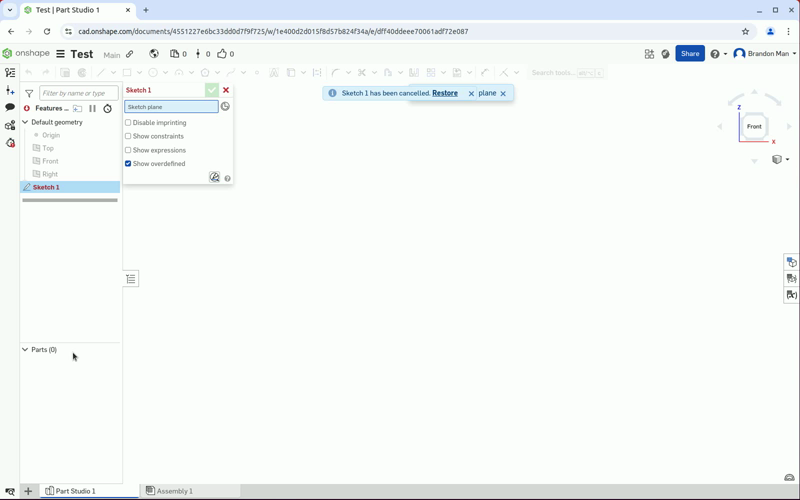
mouse_move(73, 163)
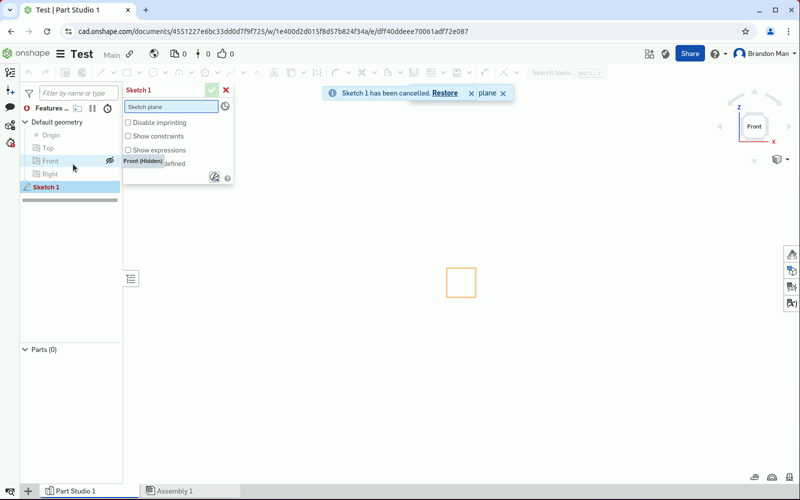
click(73, 163)
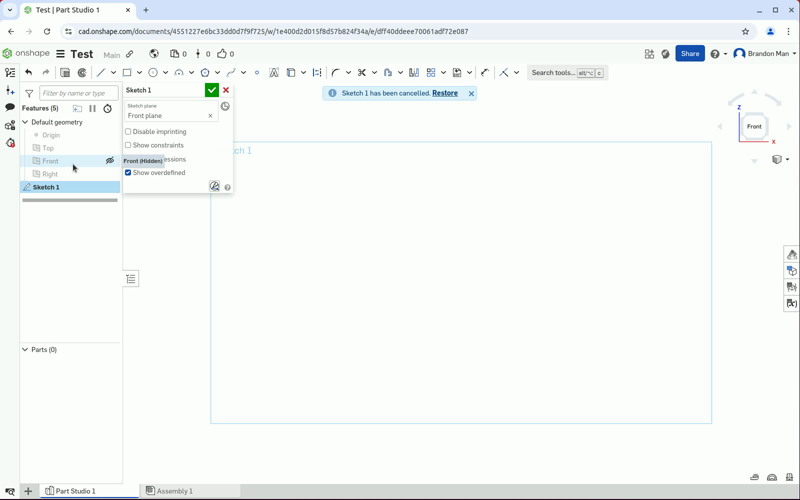
mouse_move(73, 352)
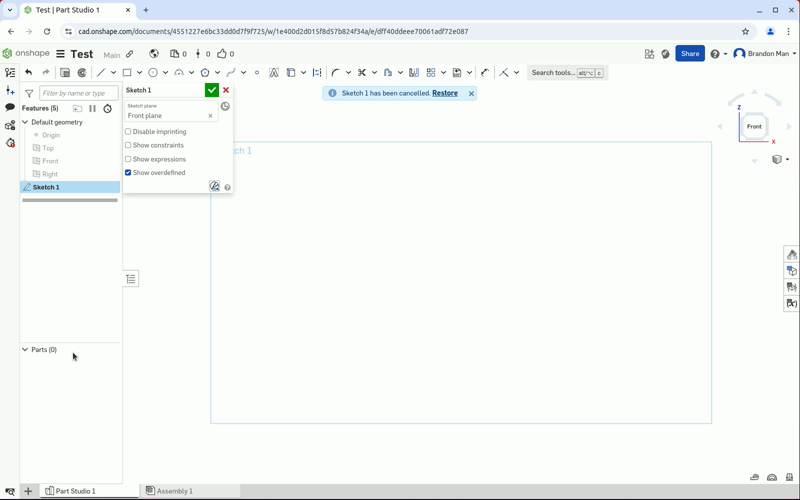
key(y)
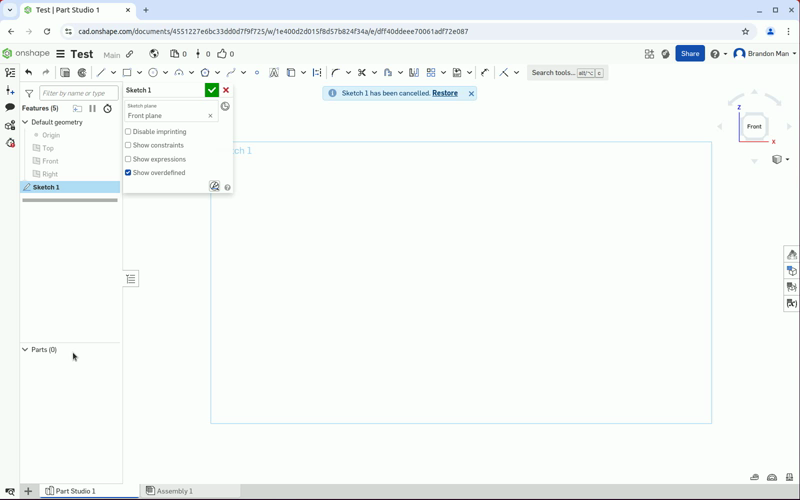
key(l)
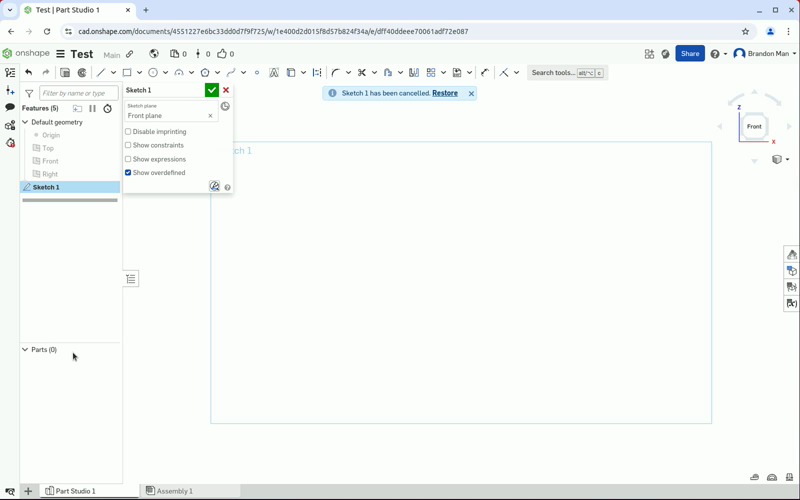
key_down(shift)
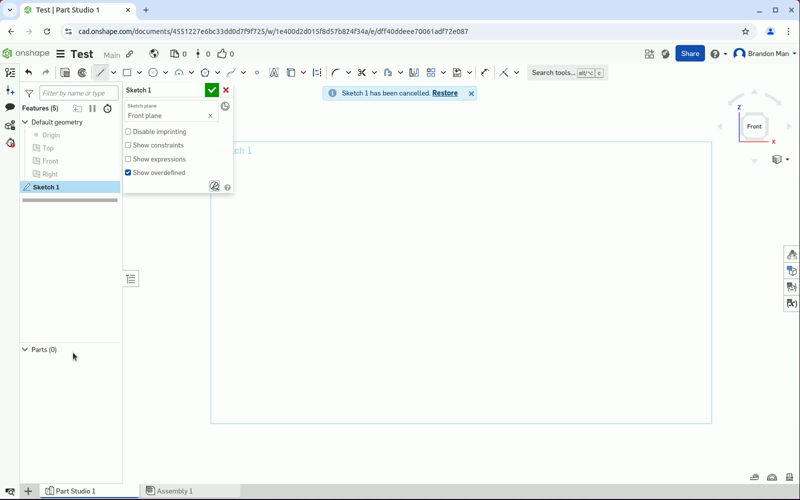
mouse_move(460, 282)
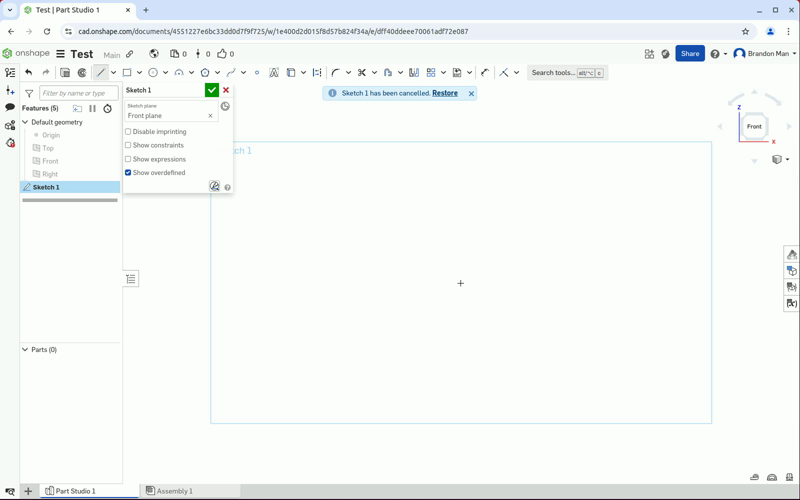
click(460, 282)
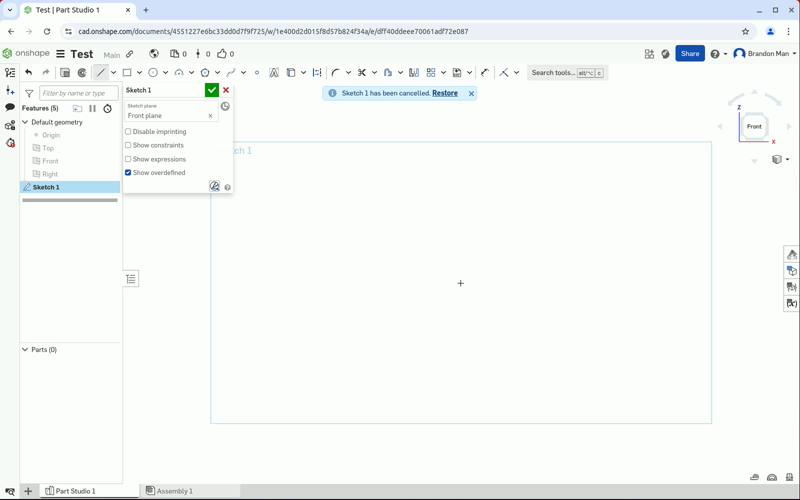
key_up(shift)
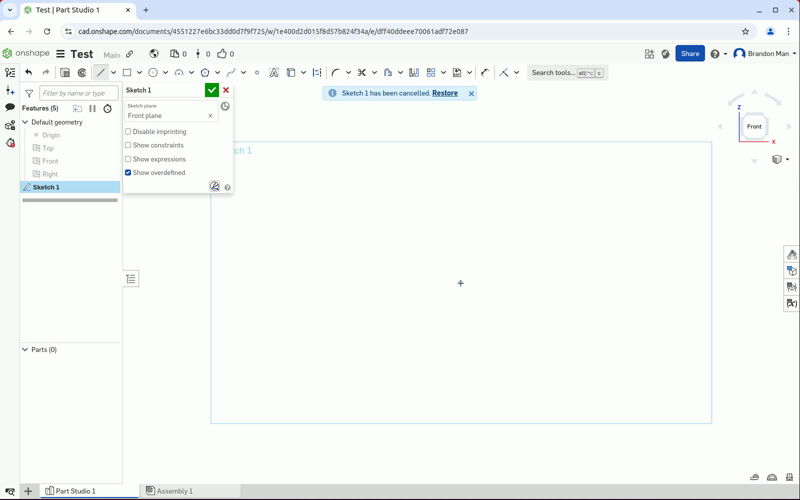
key_down(shift)
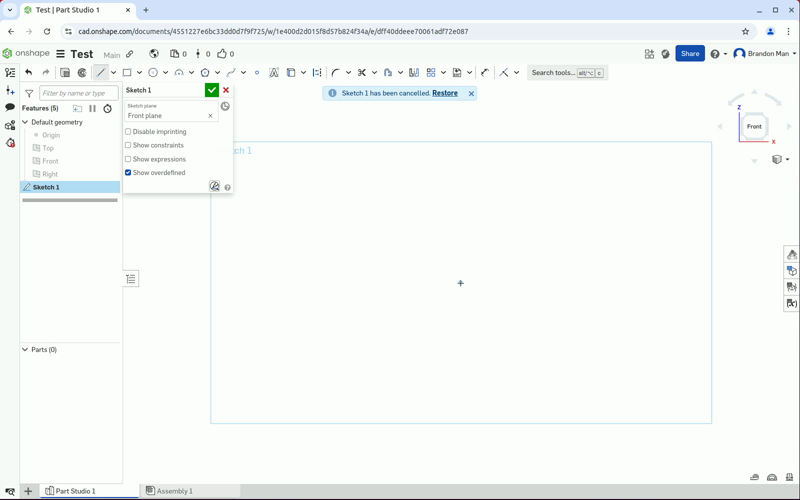
mouse_move(573, 282)
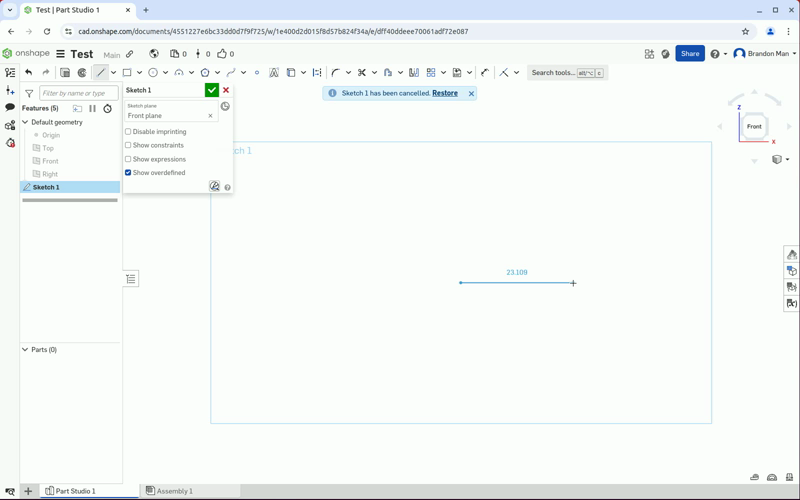
click(573, 282)
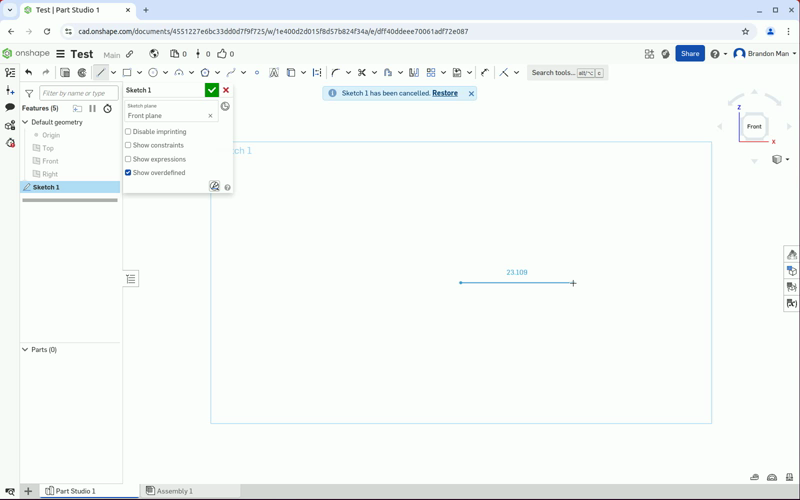
key_up(shift)
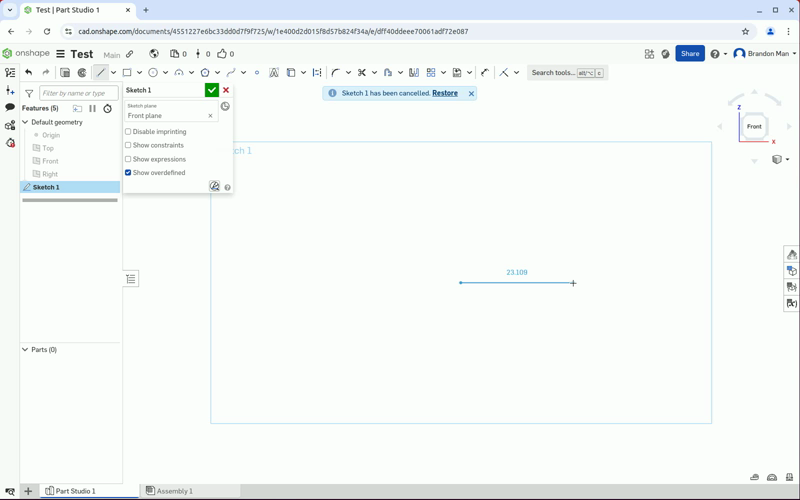
key_down(shift)
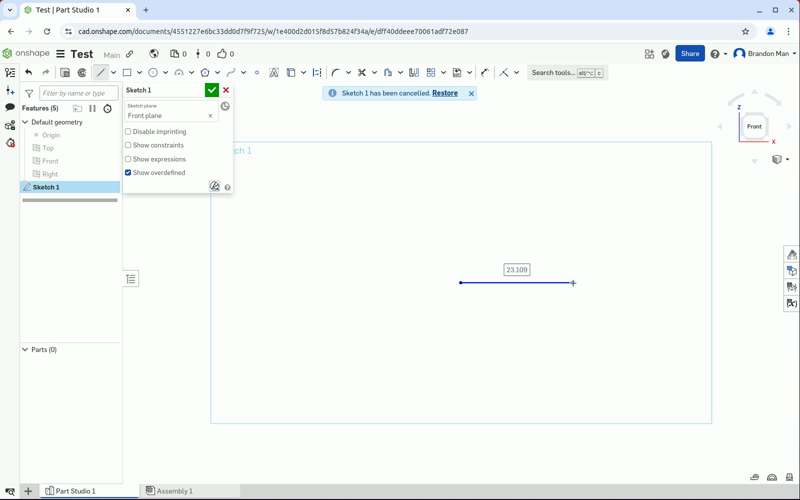
mouse_move(573, 219)
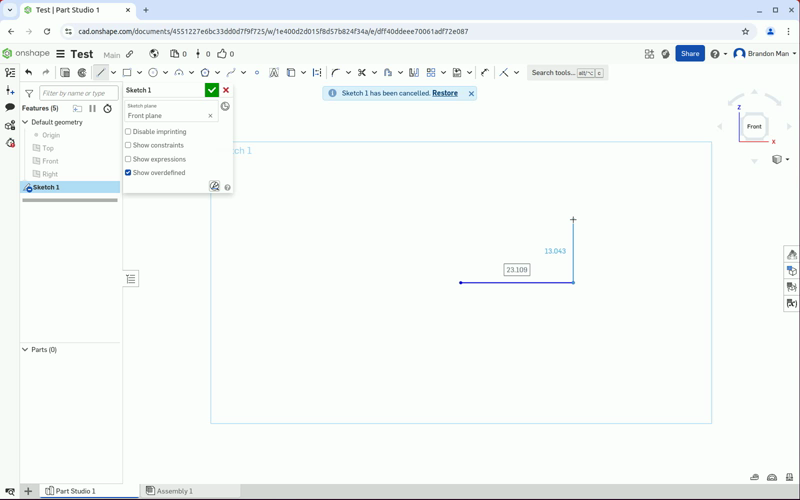
click(573, 219)
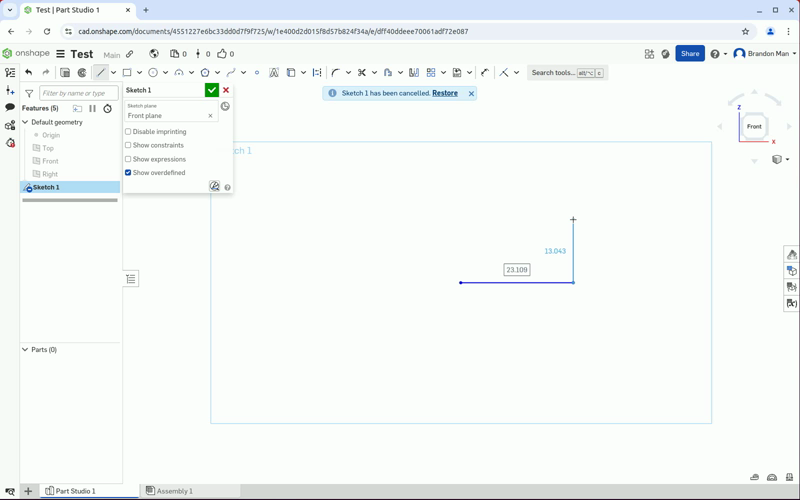
key_up(shift)
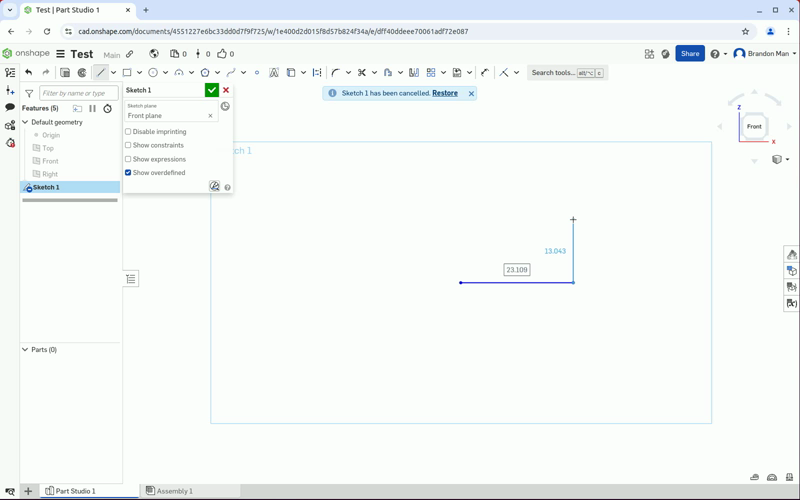
key_down(shift)
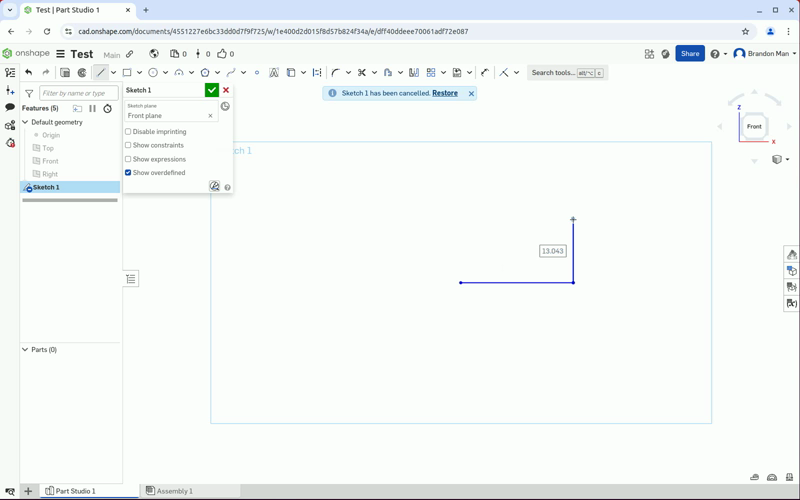
mouse_move(460, 219)
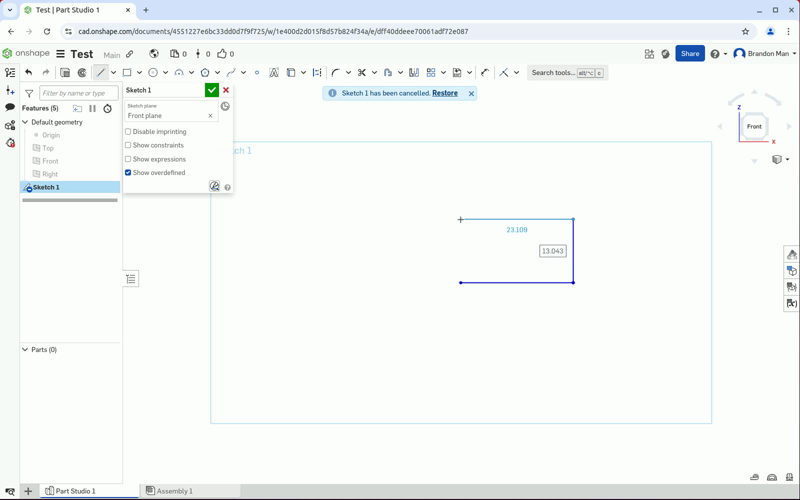
click(460, 219)
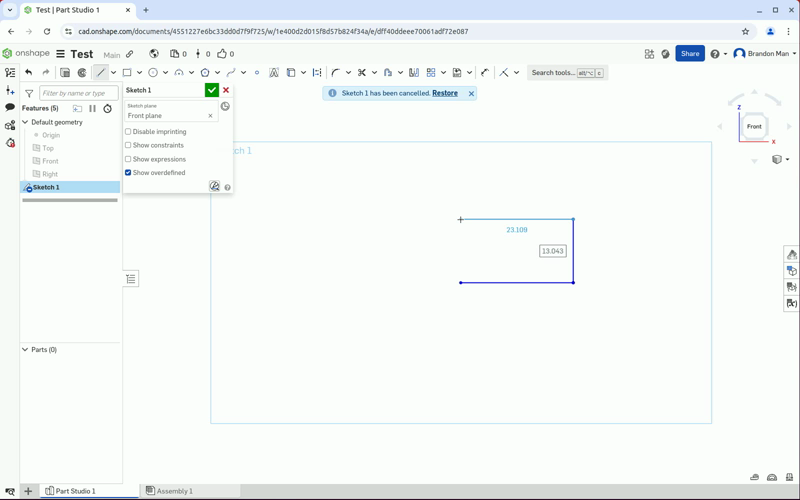
key_up(shift)
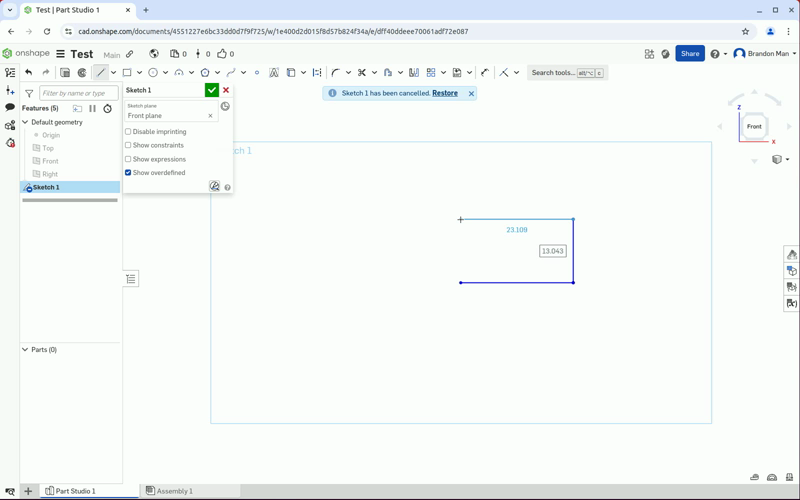
key_down(shift)
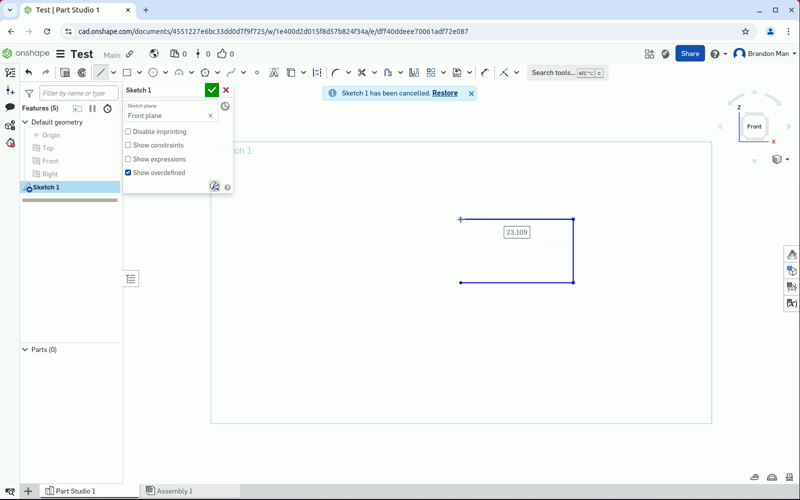
mouse_move(460, 282)
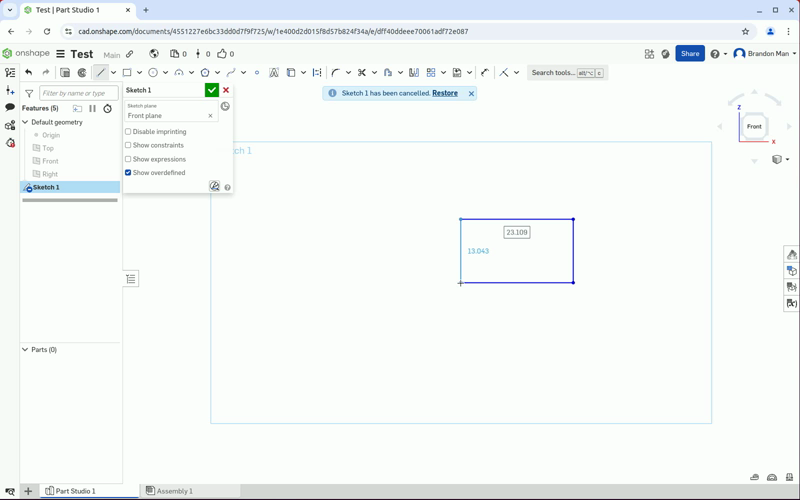
key_up(shift)
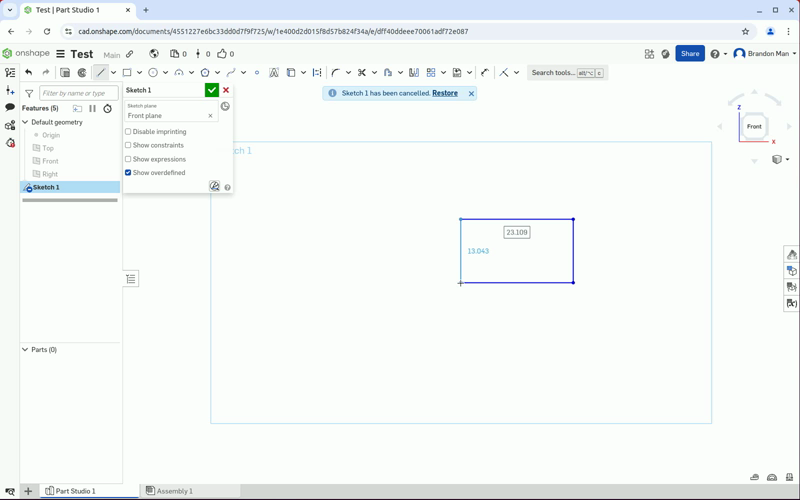
click(460, 282)
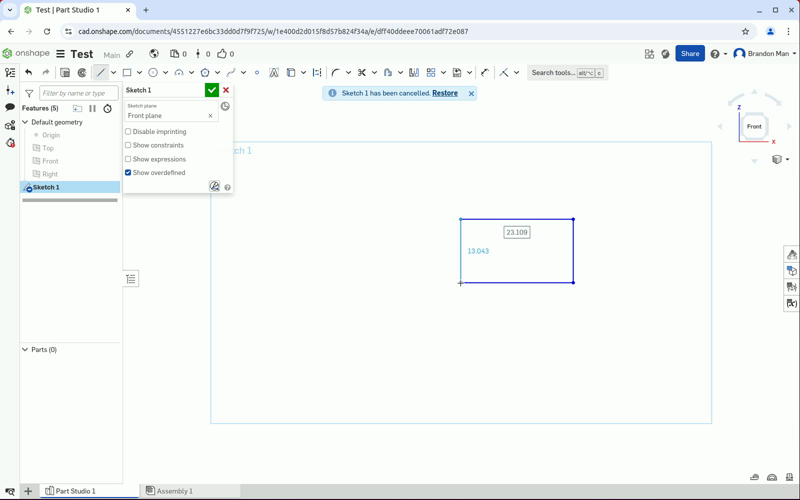
key(esc)
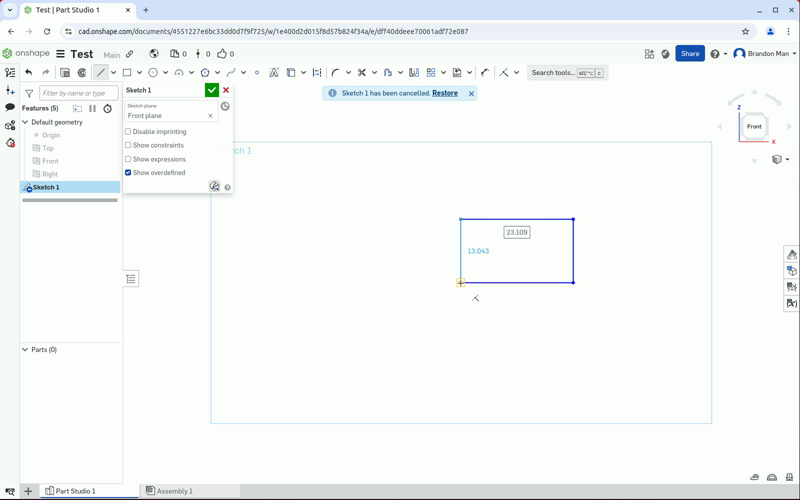
mouse_move(469, 229)
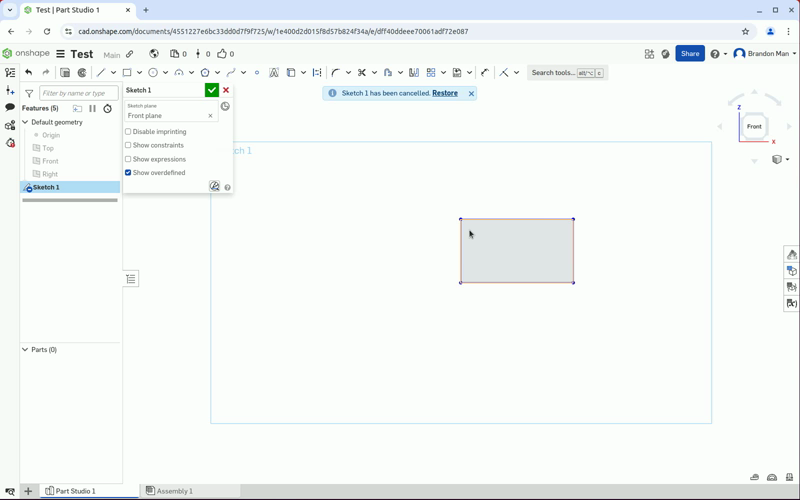
click(469, 229)
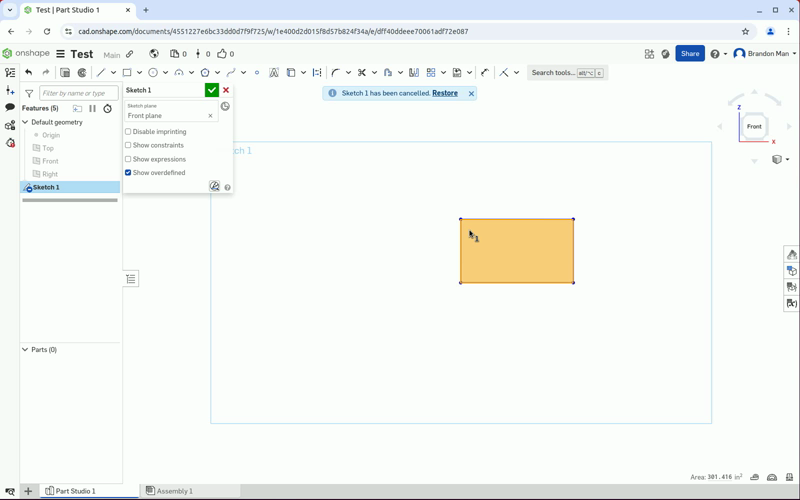
mouse_move(73, 352)
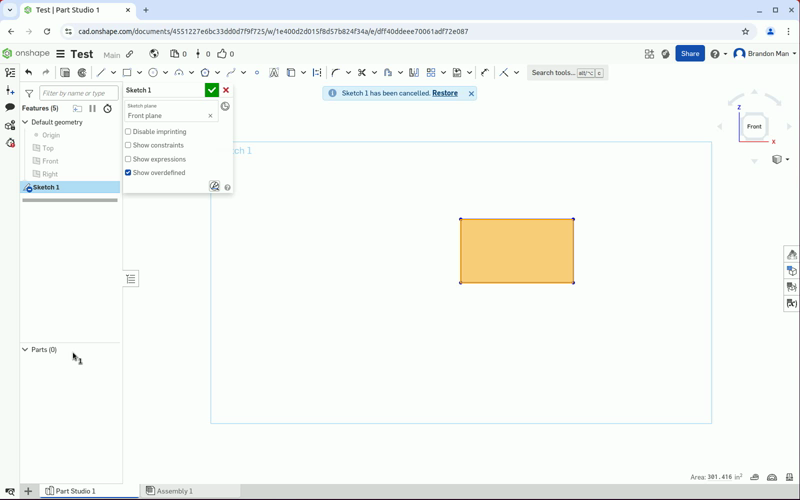
key(shift+y)
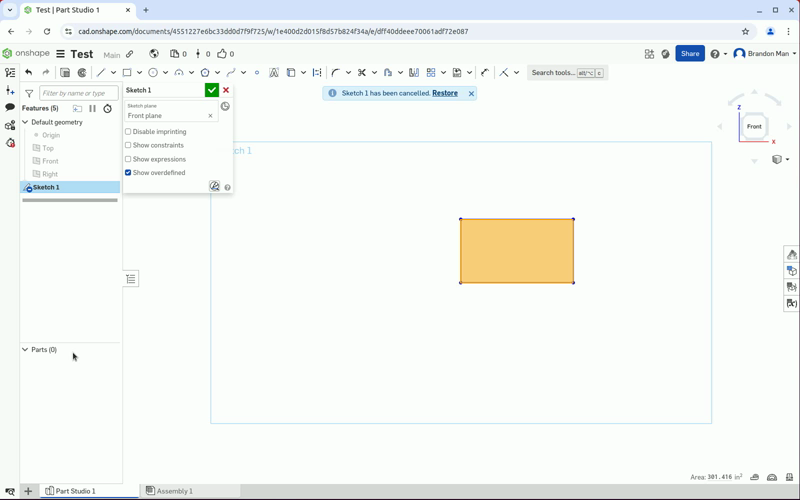
key(shift+e)
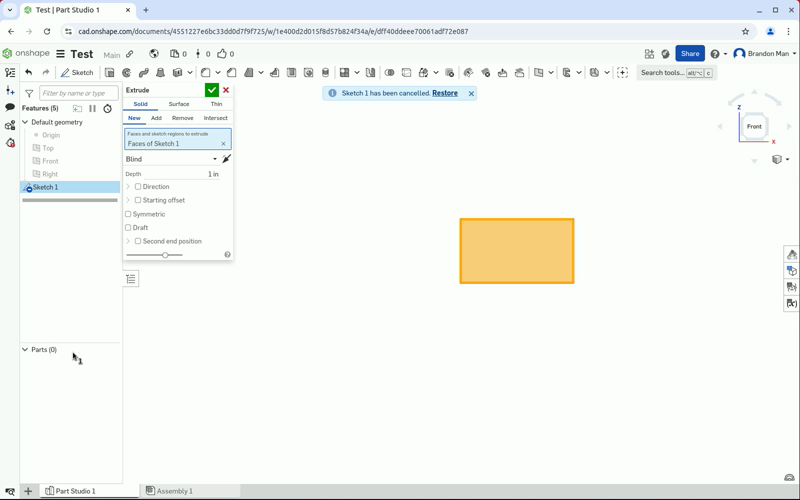
mouse_move(143, 106)
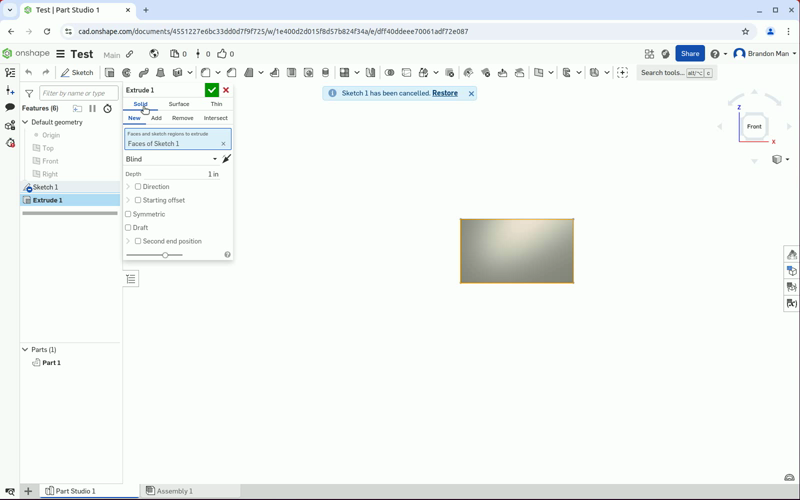
click(143, 106)
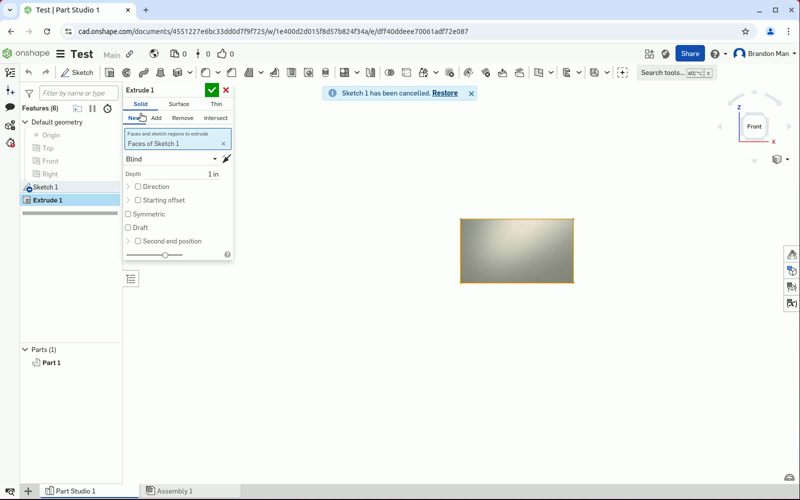
mouse_move(137, 120)
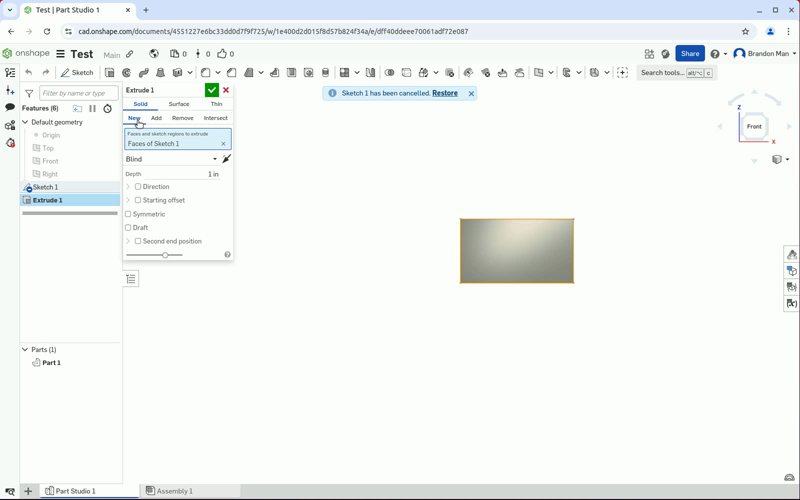
click(137, 120)
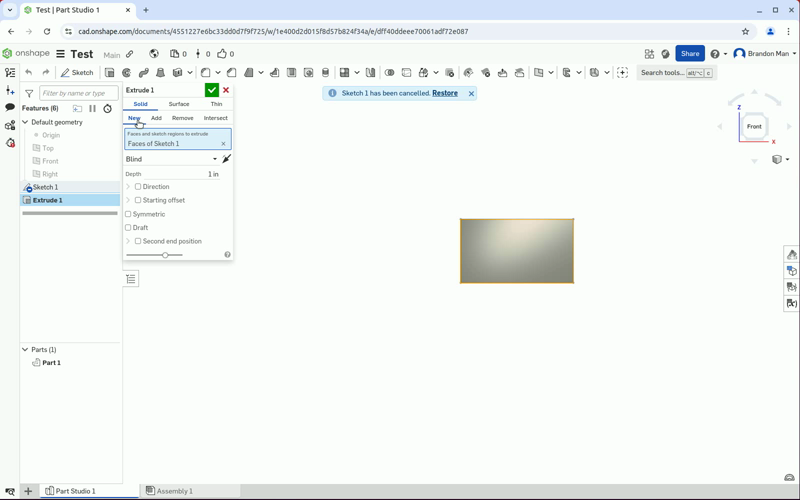
key(tab, 4)
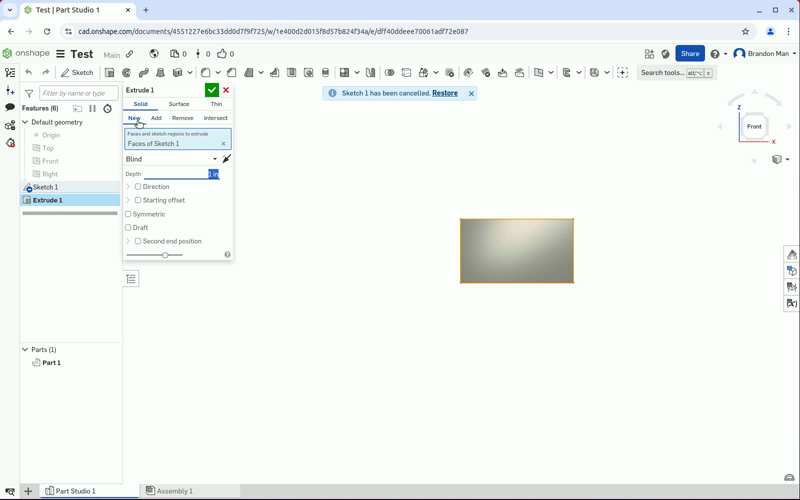
text(12.998)
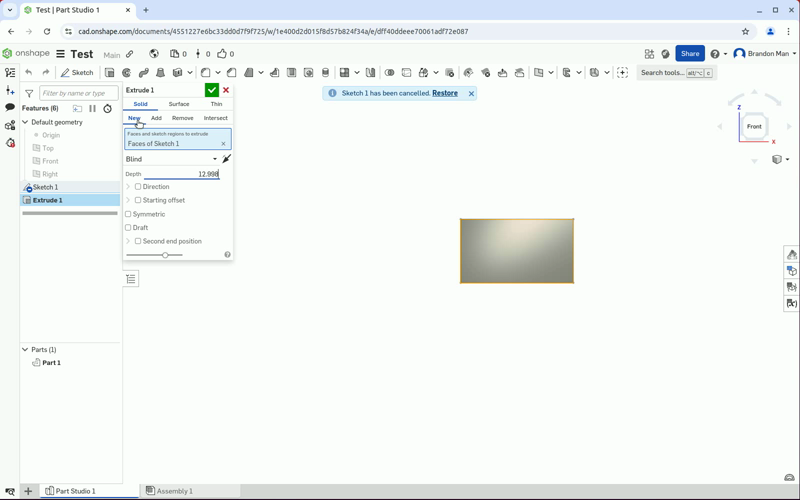
key(tab, 3)
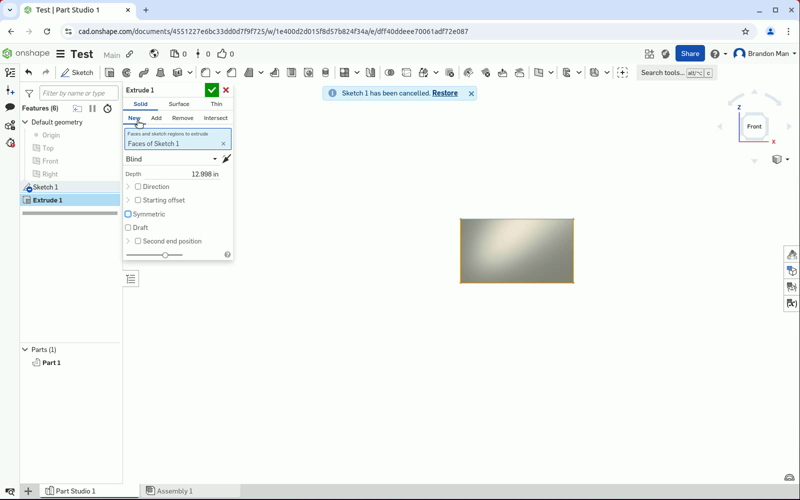
key(space)
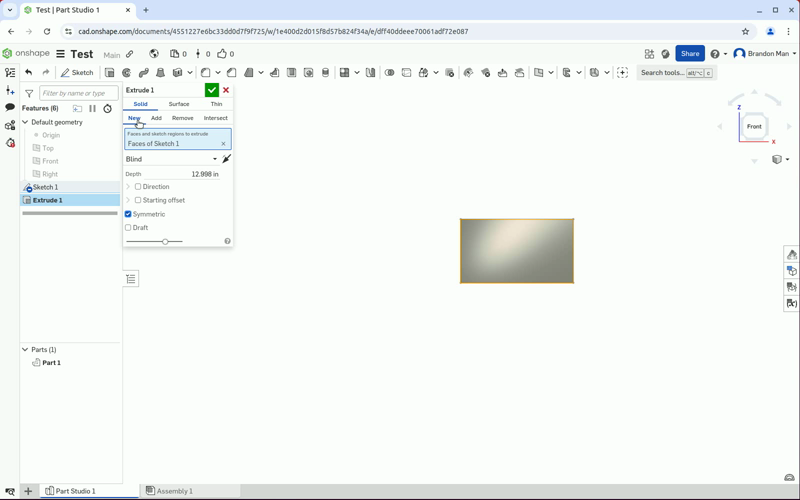
key(enter)
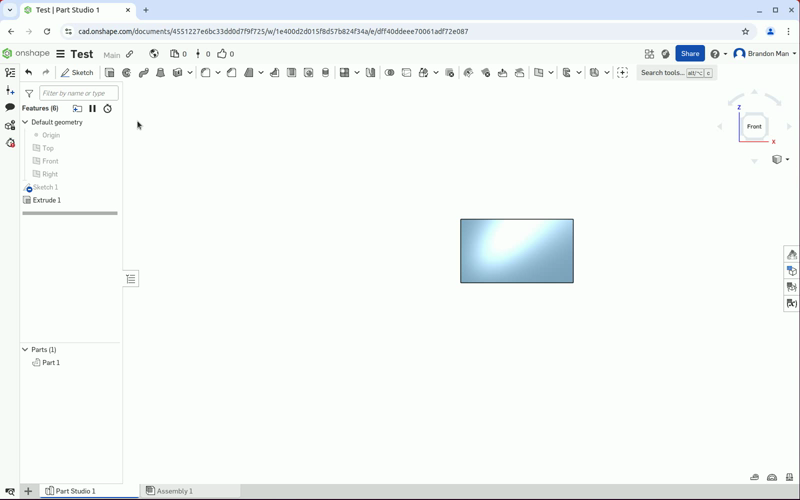
key(shift+h)
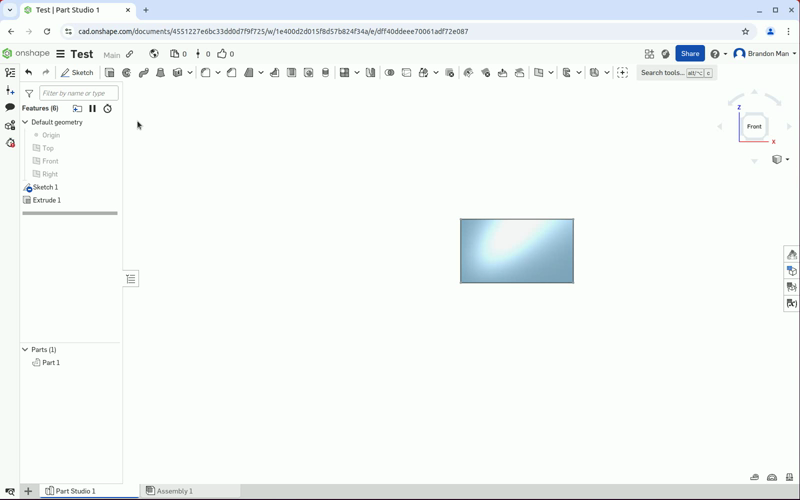
key(shift+h)
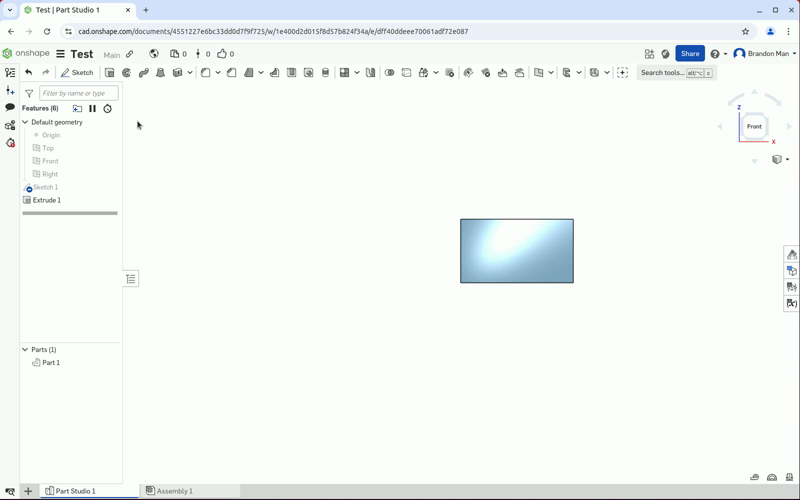
mouse_move(73, 189)
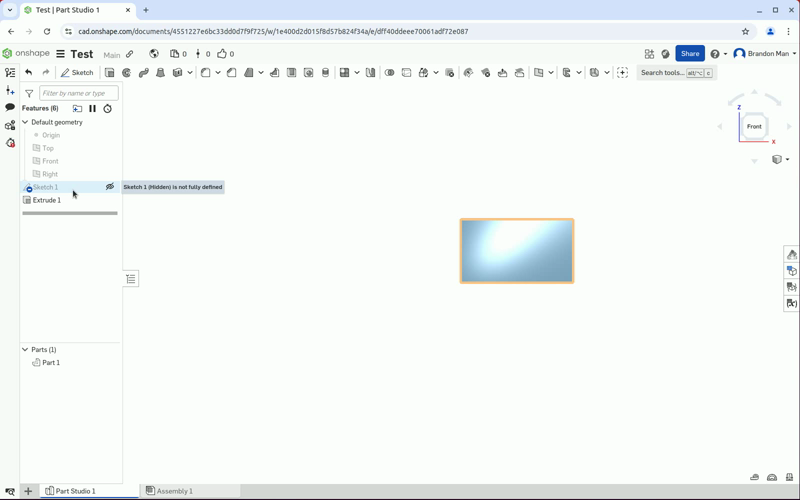
click(73, 189)
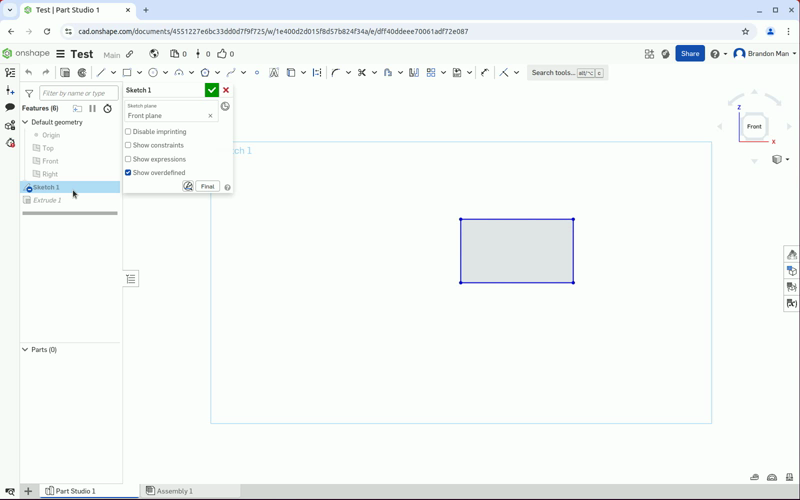
mouse_move(229, 92)
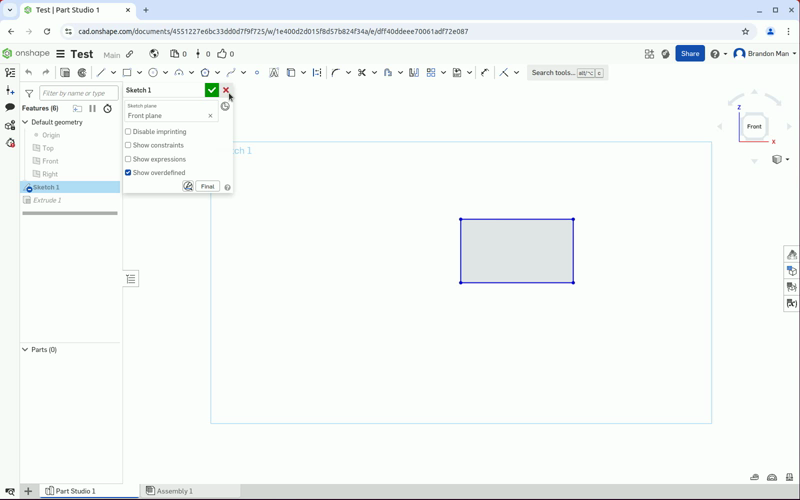
click(229, 92)
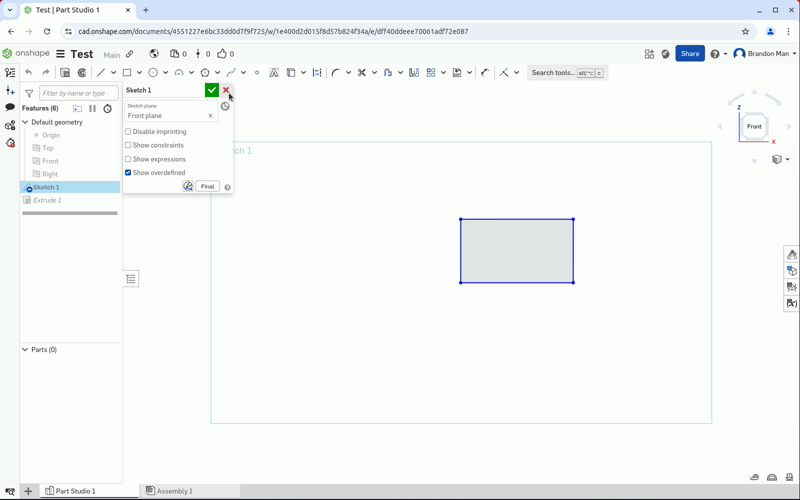
key(shift+s)
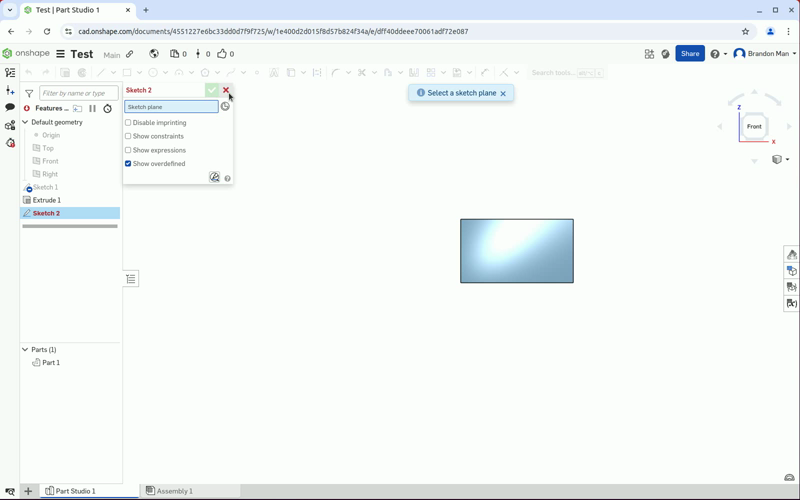
mouse_move(73, 163)
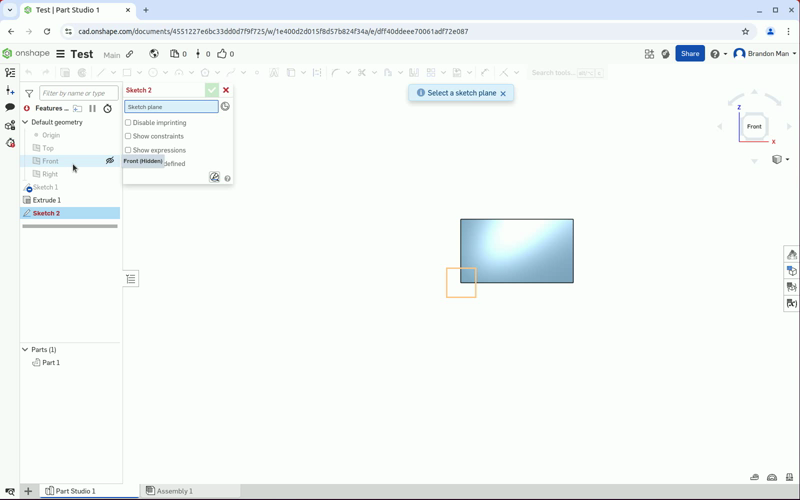
click(73, 163)
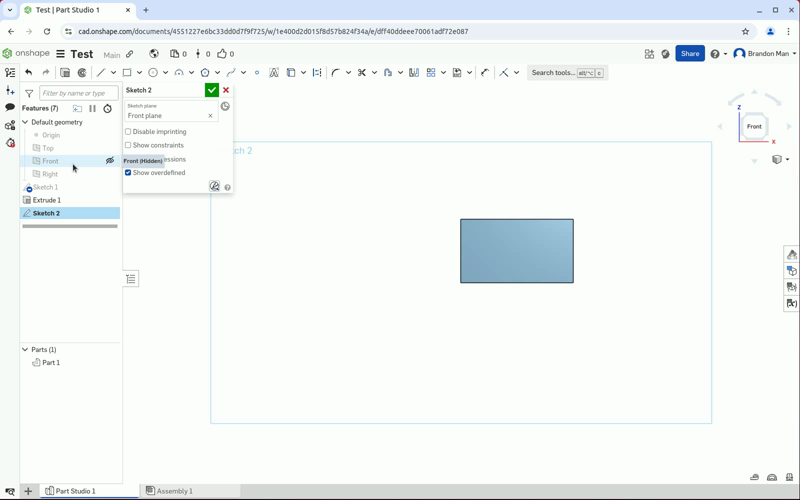
mouse_move(73, 352)
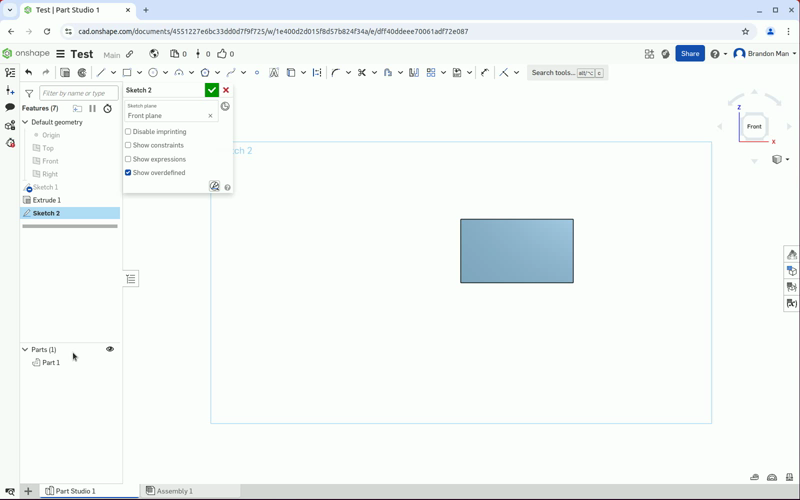
key(y)
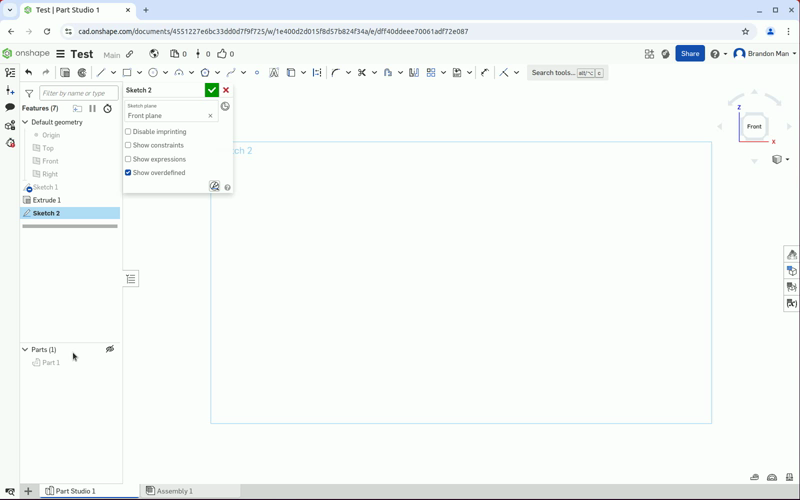
key(l)
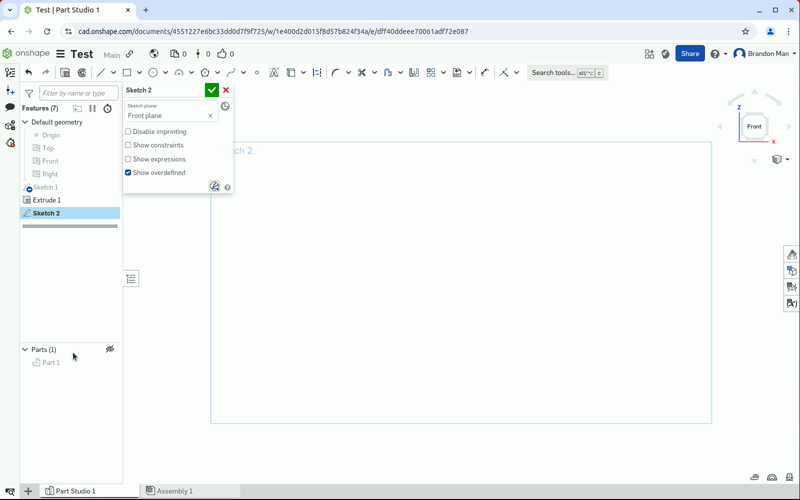
key_down(shift)
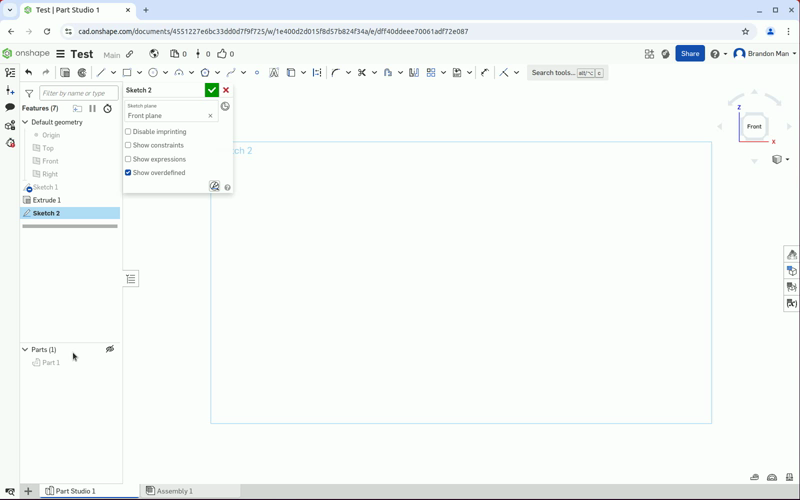
mouse_move(525, 218)
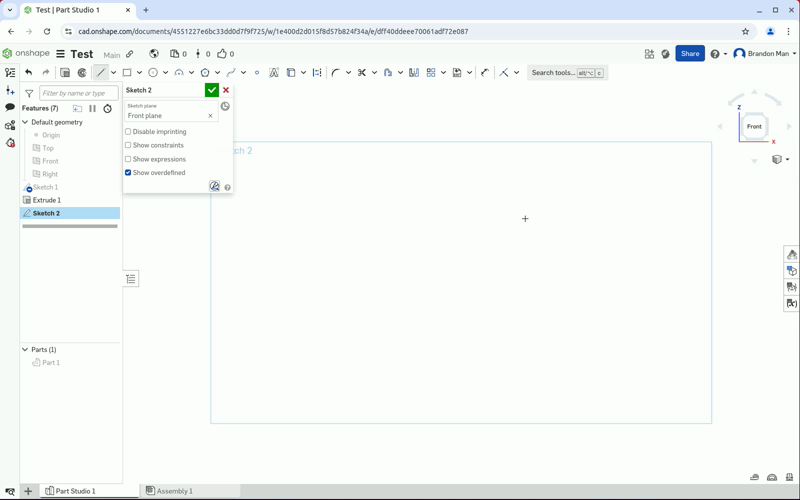
click(525, 218)
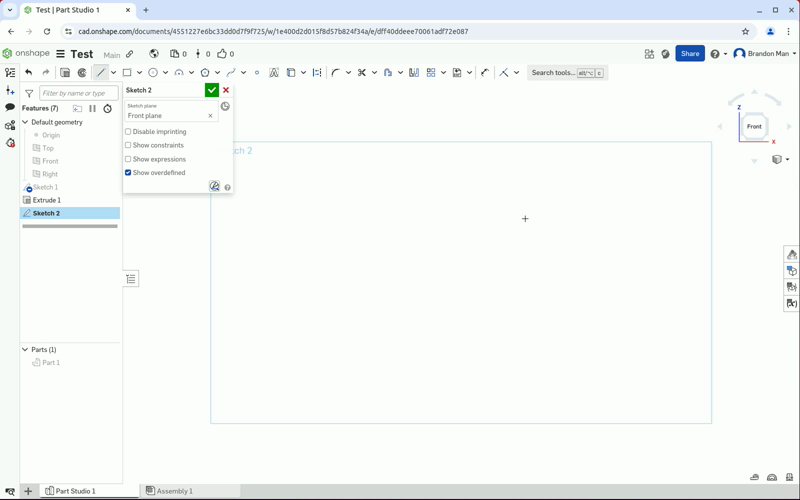
key_up(shift)
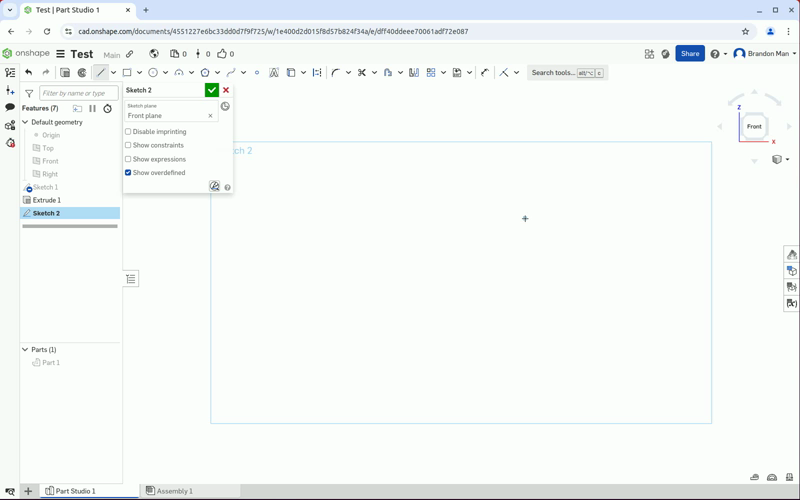
key_down(shift)
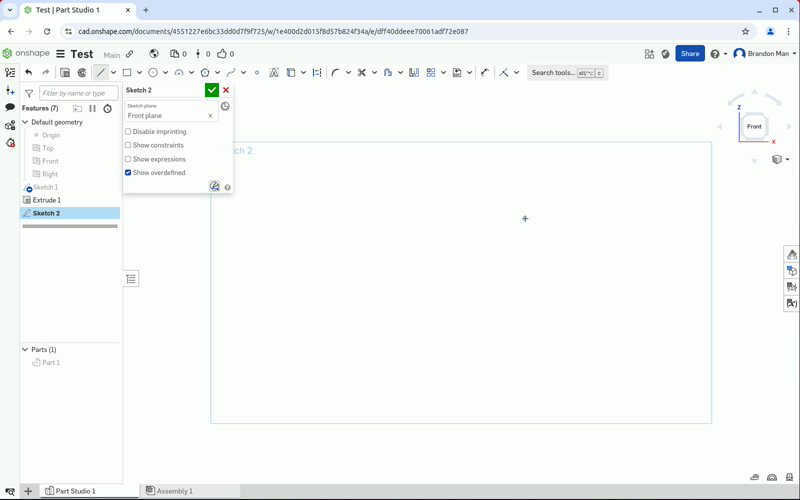
mouse_move(573, 267)
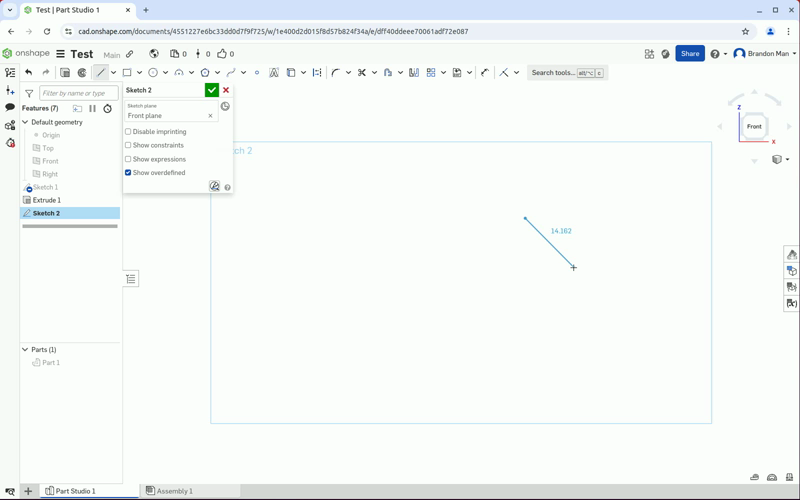
click(573, 267)
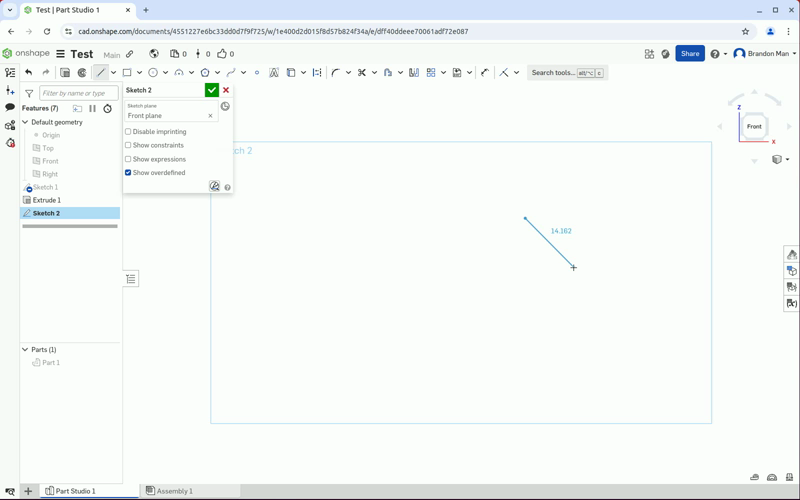
key_up(shift)
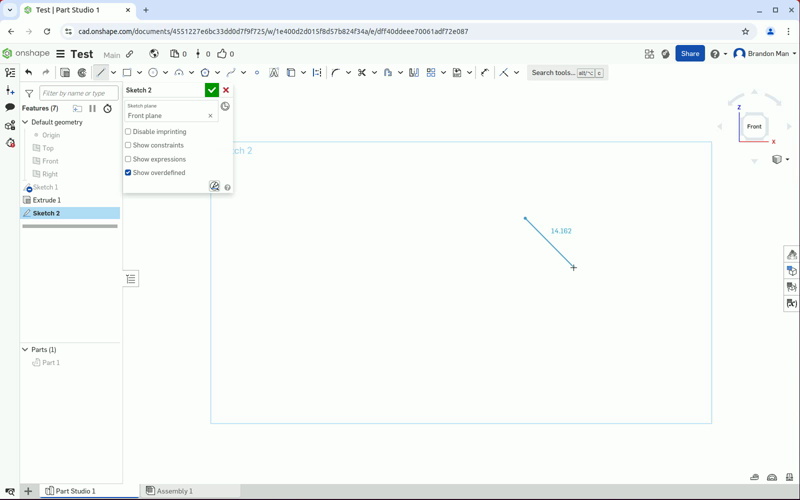
key_down(shift)
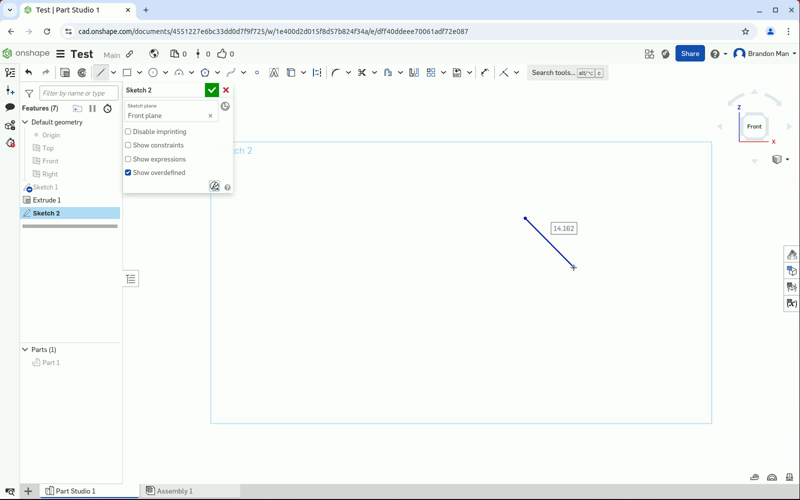
mouse_move(589, 267)
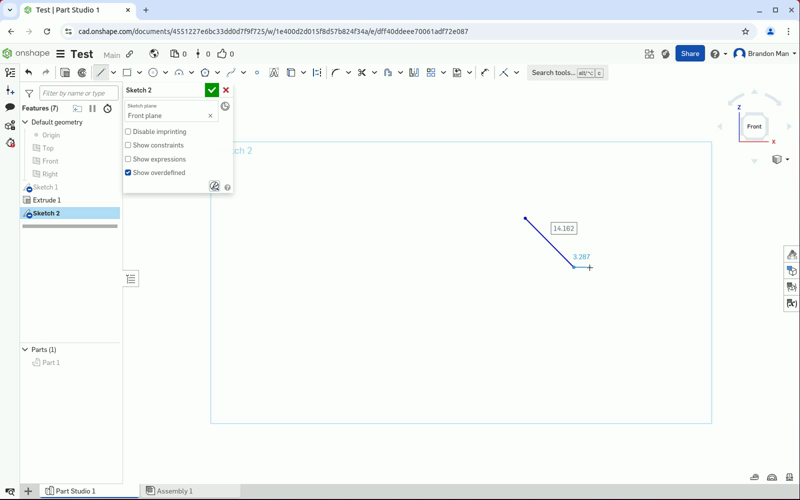
mouse_move(573, 218)
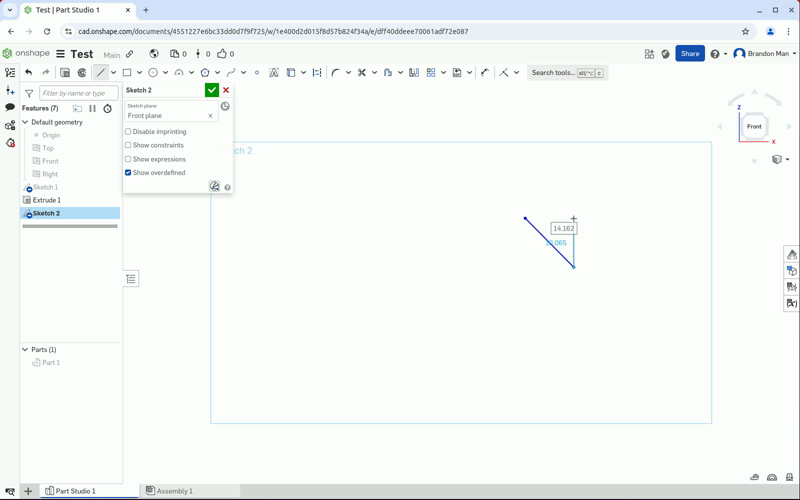
click(573, 218)
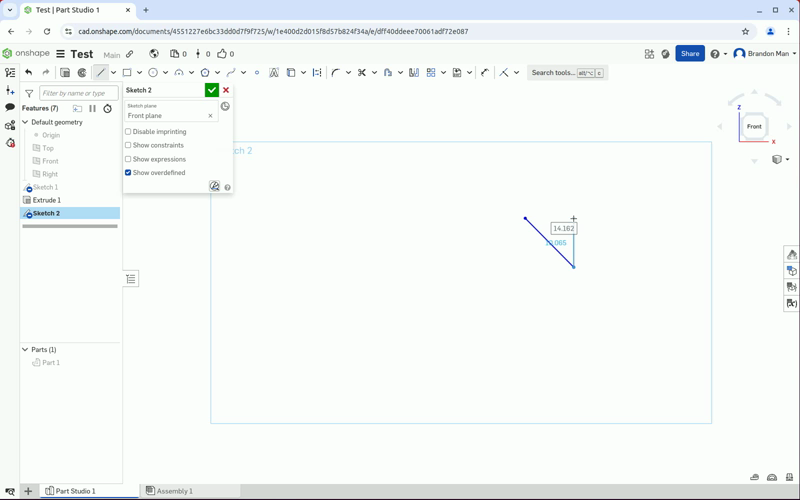
key_up(shift)
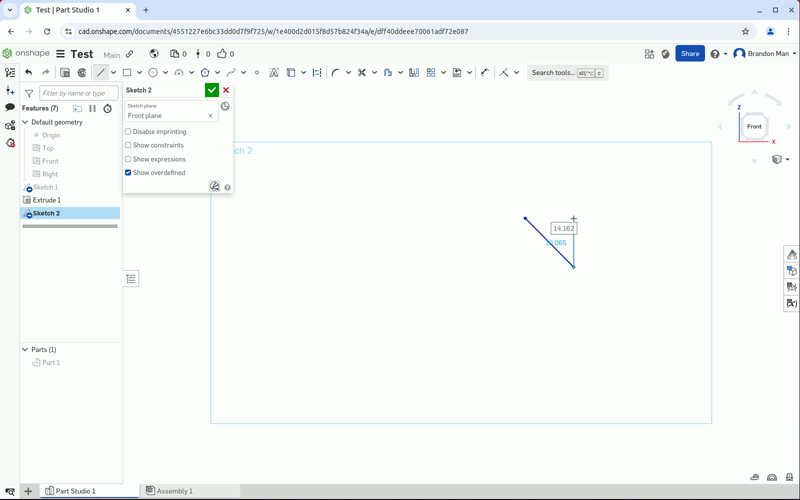
mouse_move(589, 218)
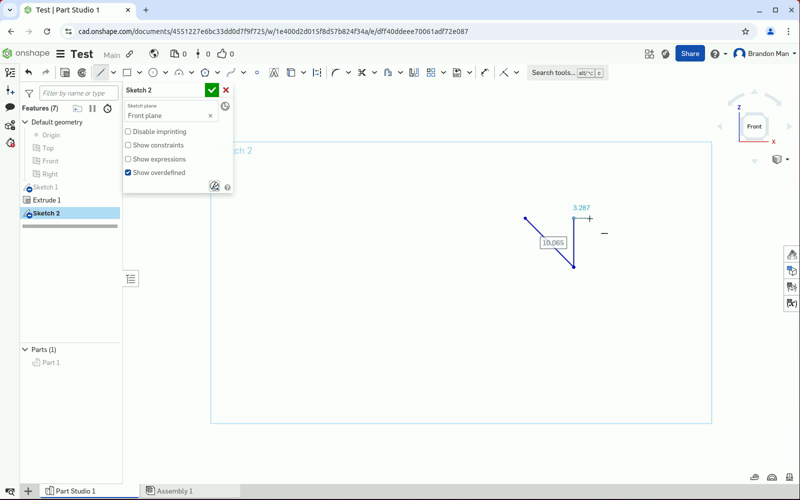
key_down(shift)
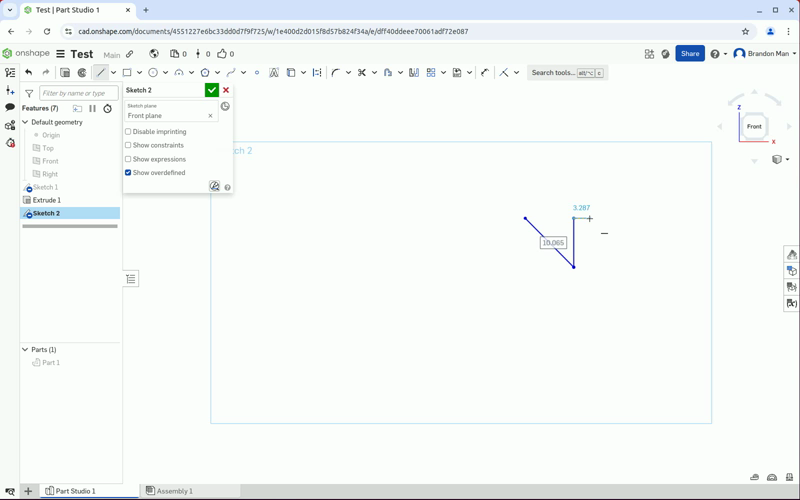
mouse_move(525, 218)
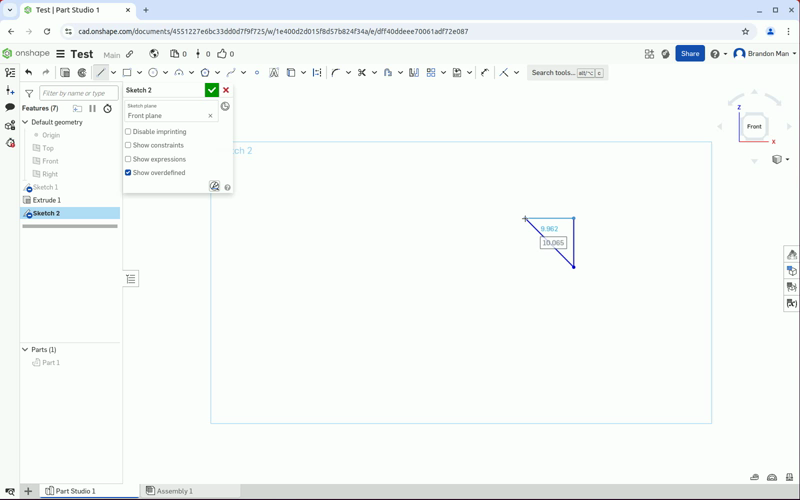
key_up(shift)
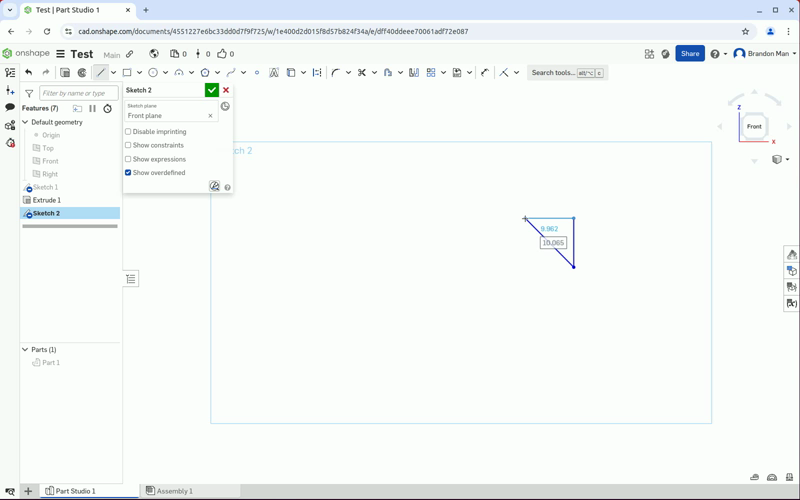
click(525, 218)
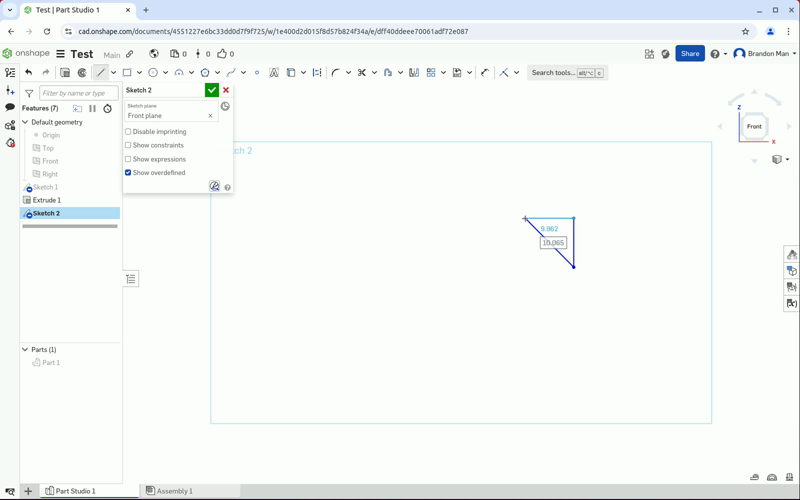
key(esc)
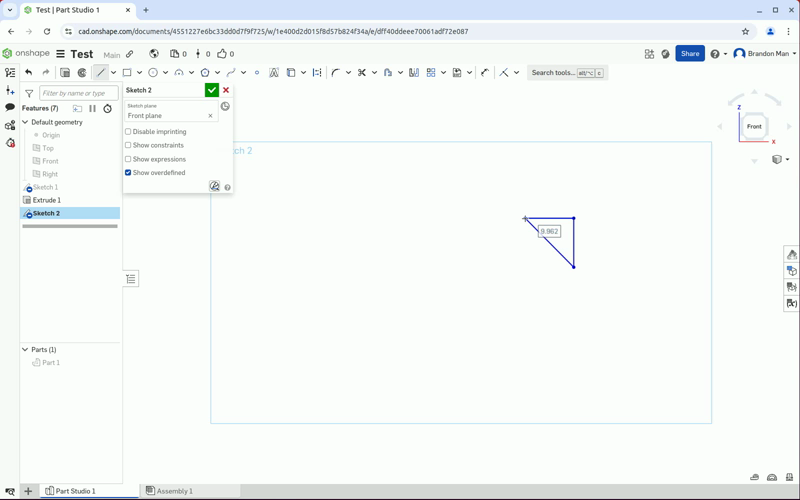
mouse_move(571, 233)
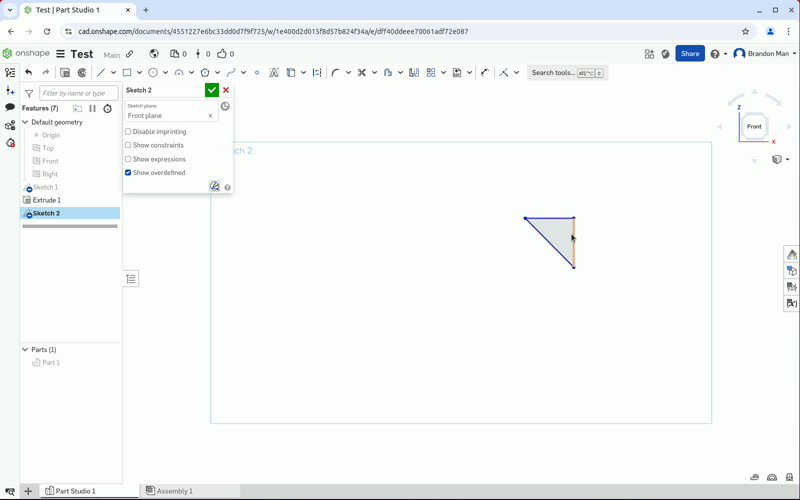
scroll(6)
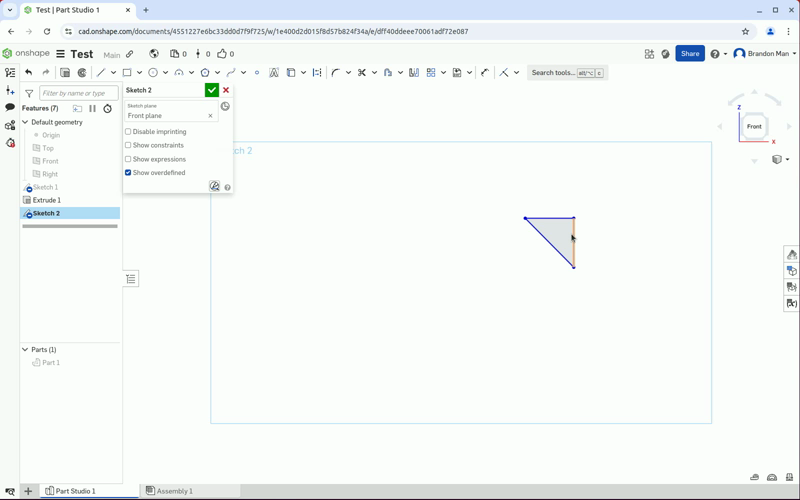
scroll(6)
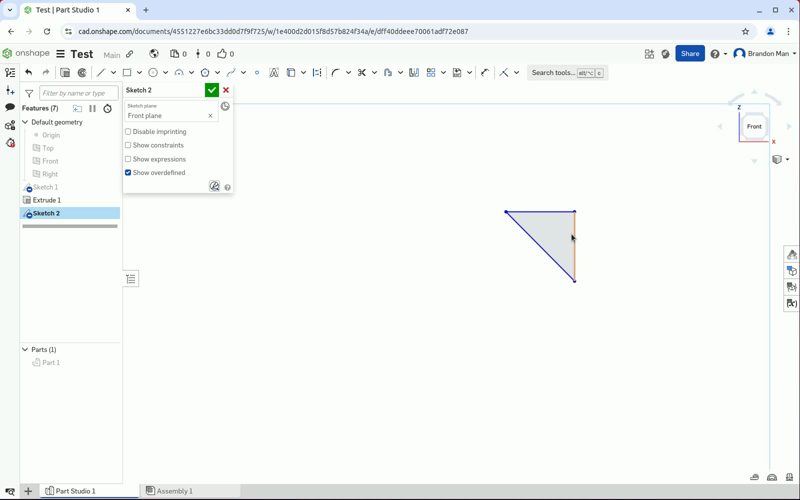
scroll(6)
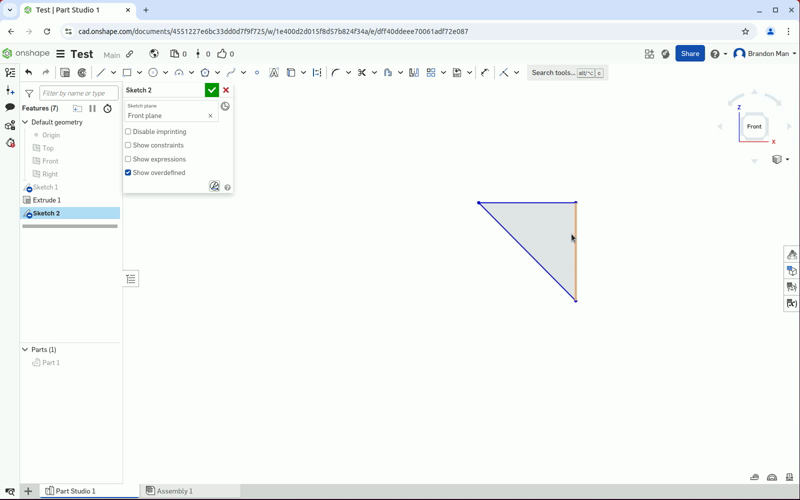
scroll(6)
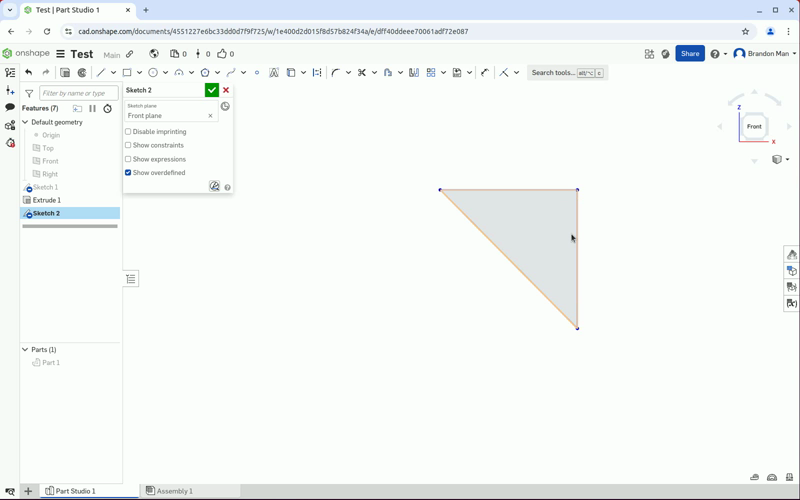
scroll(6)
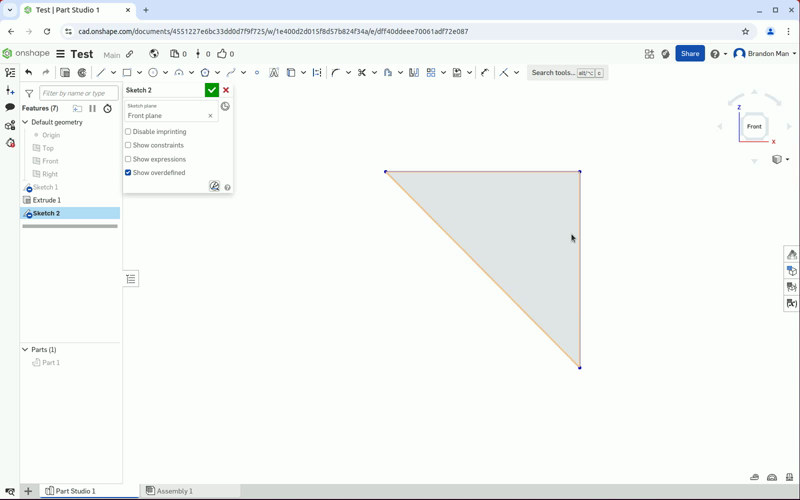
scroll(6)
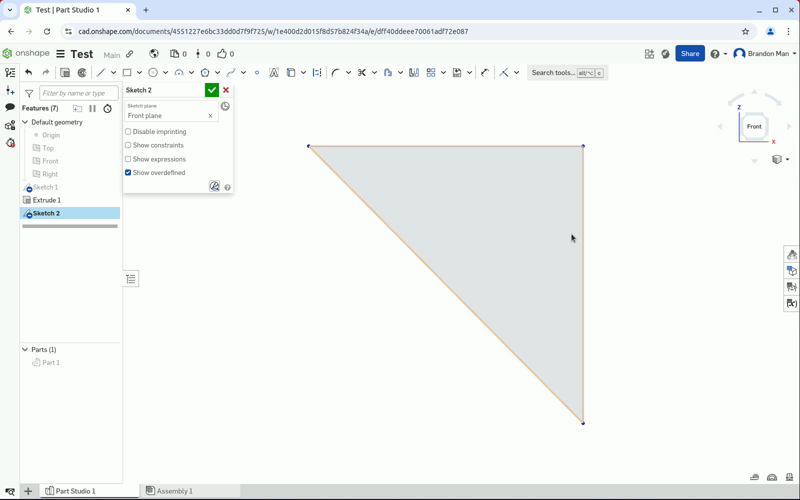
scroll(6)
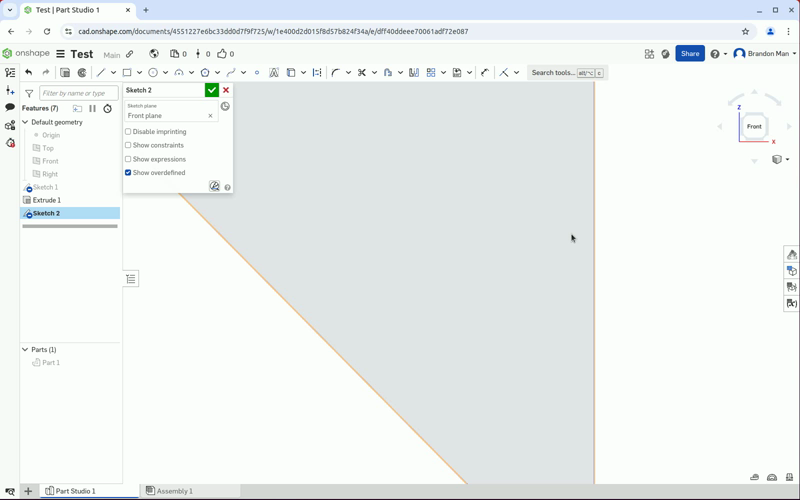
click(571, 233)
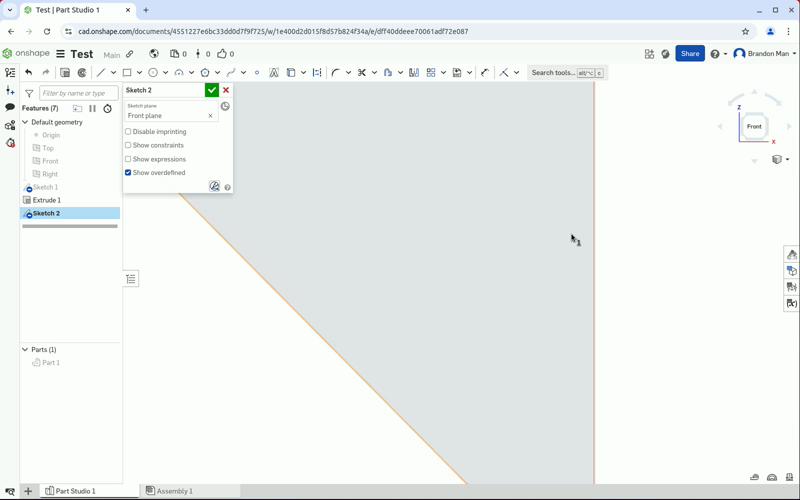
scroll(-6)
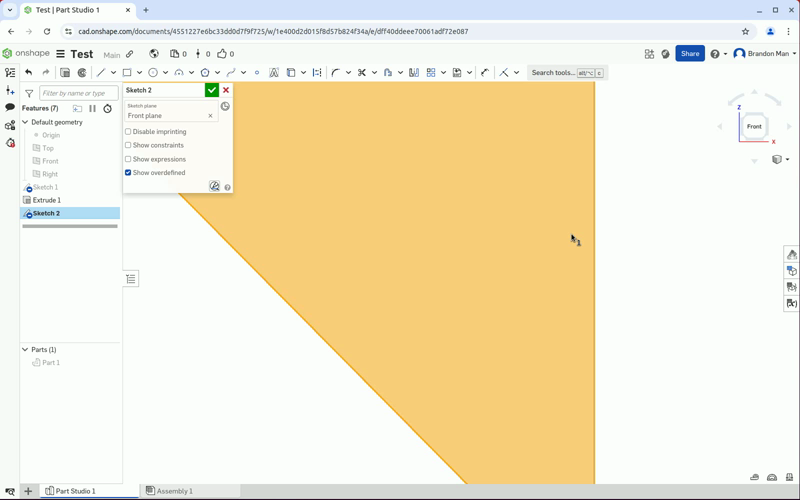
scroll(-6)
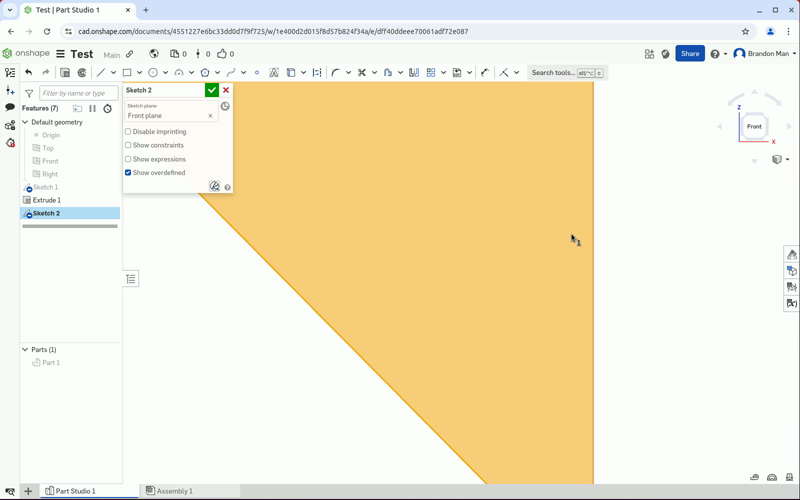
scroll(-6)
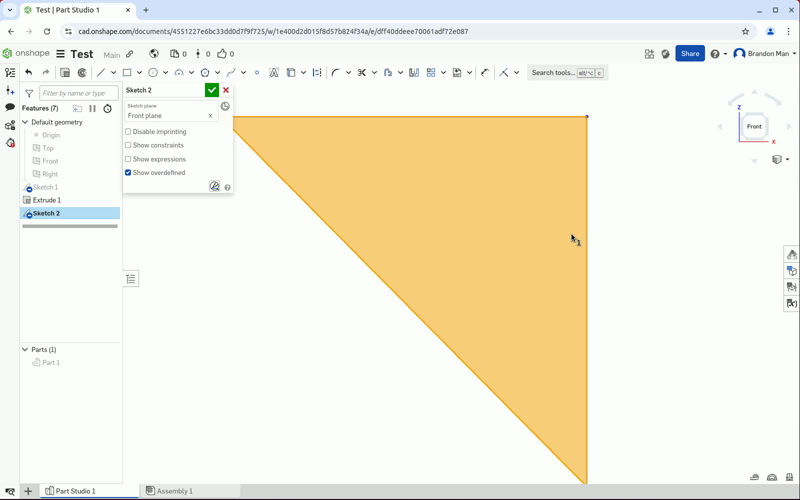
scroll(-6)
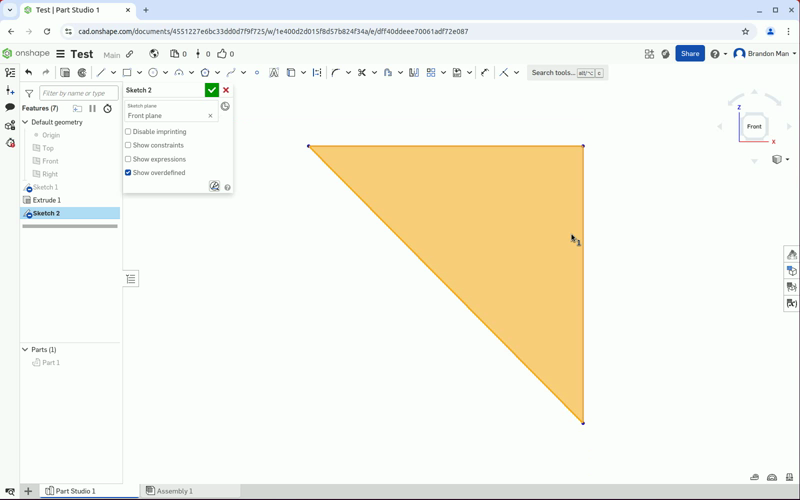
scroll(-6)
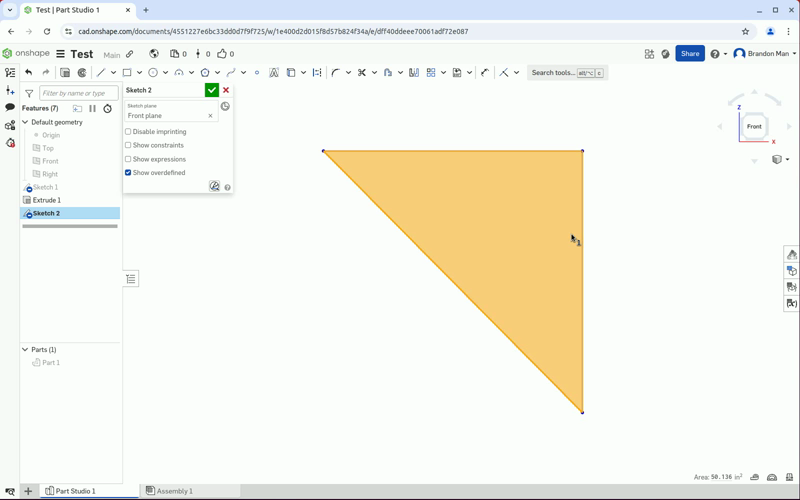
scroll(-6)
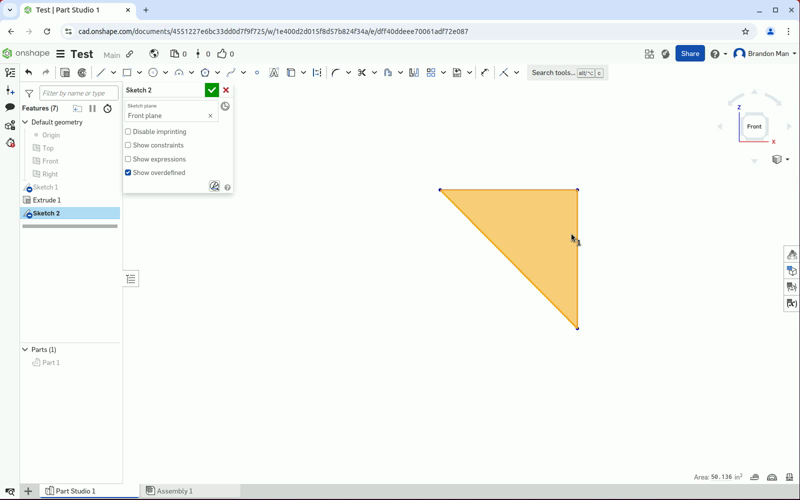
scroll(-6)
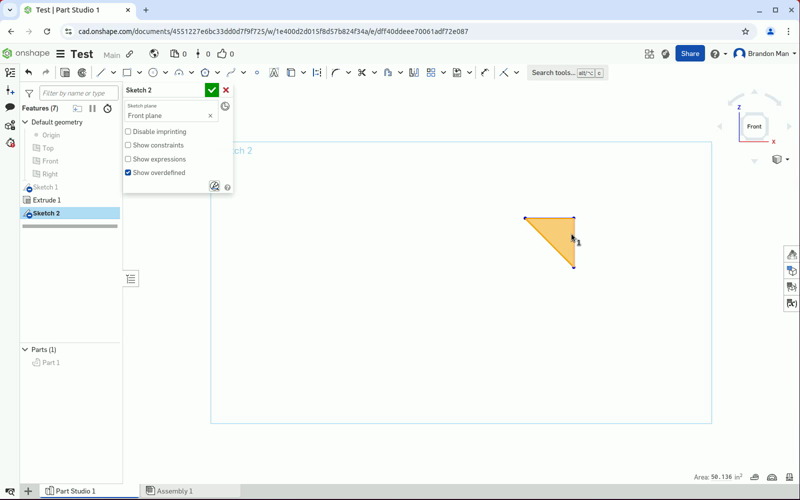
mouse_move(73, 352)
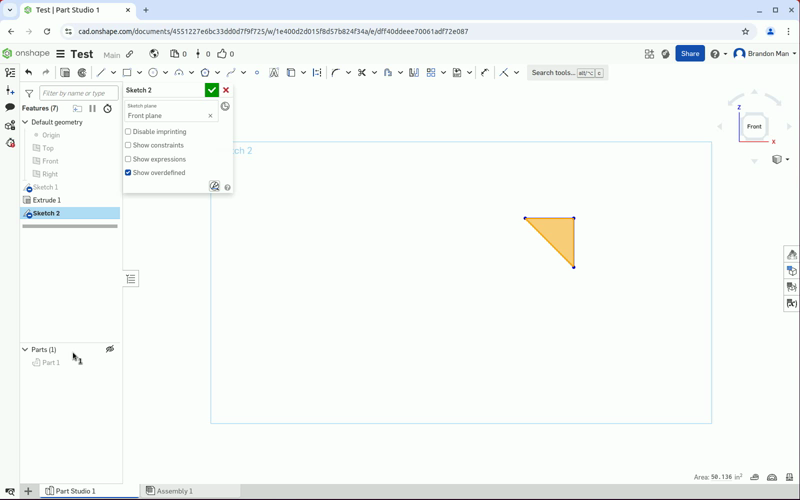
key(shift+y)
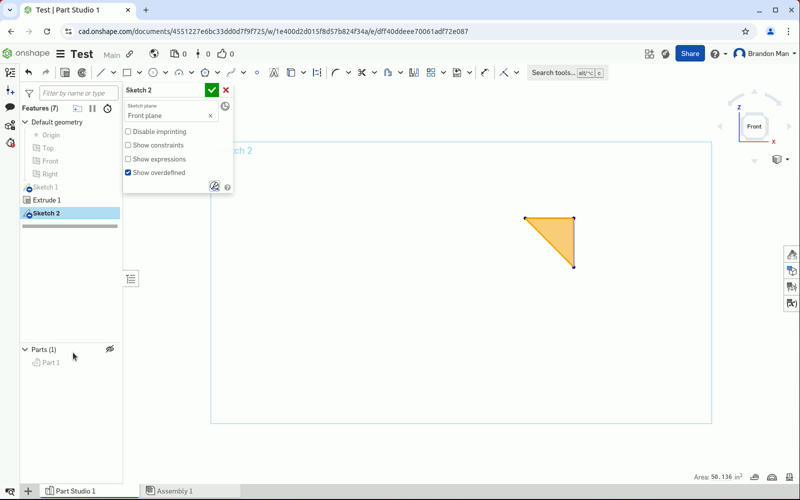
key(shift+e)
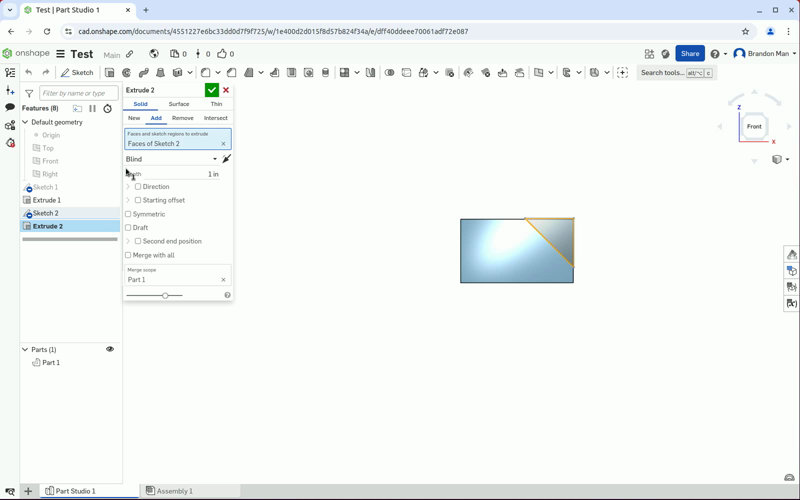
mouse_move(143, 106)
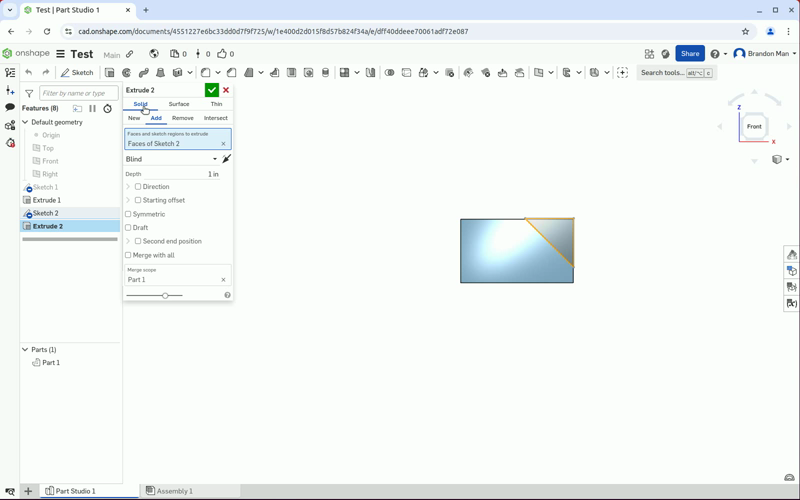
click(143, 106)
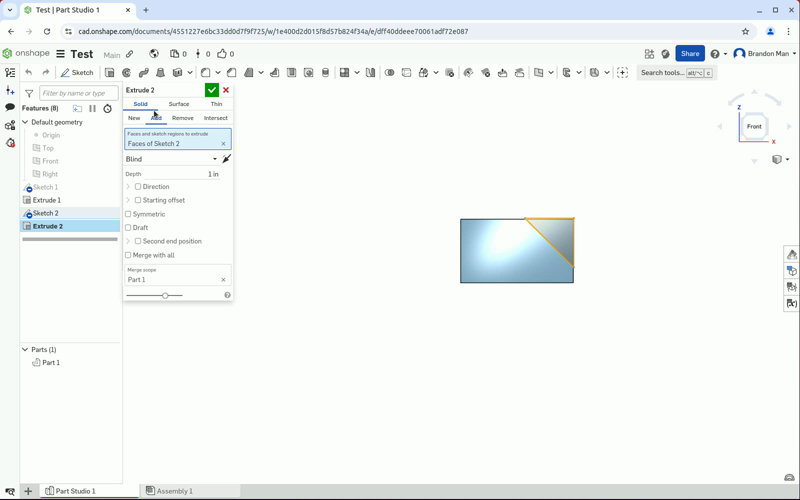
mouse_move(186, 120)
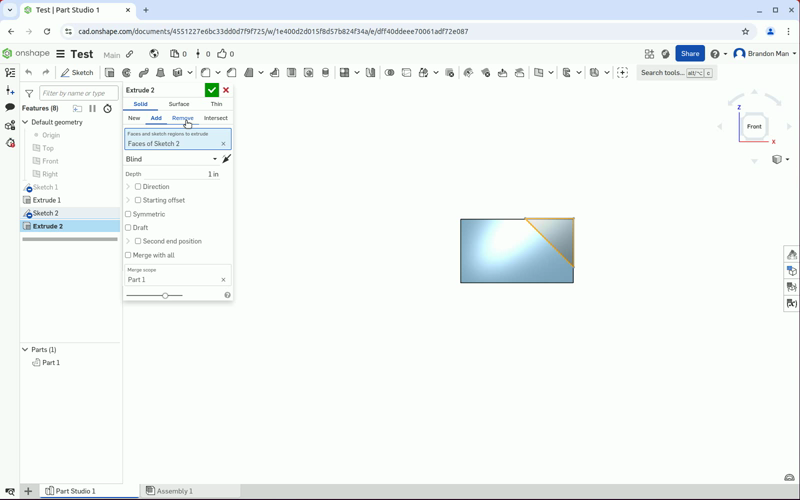
click(186, 120)
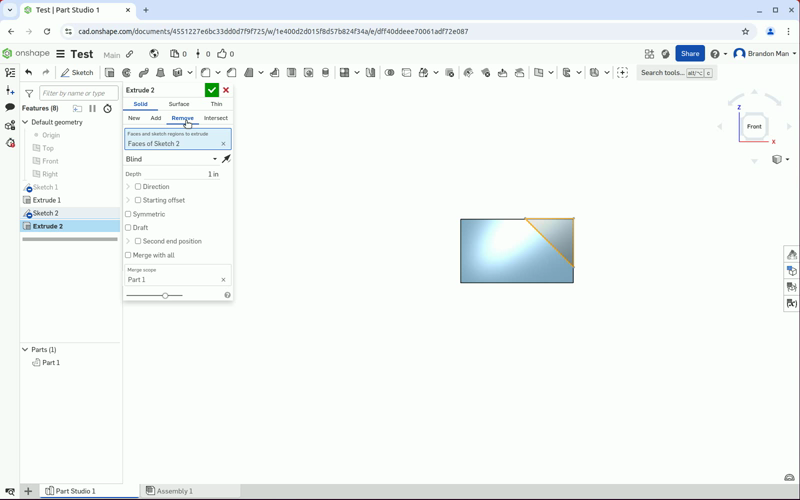
key(tab, 4)
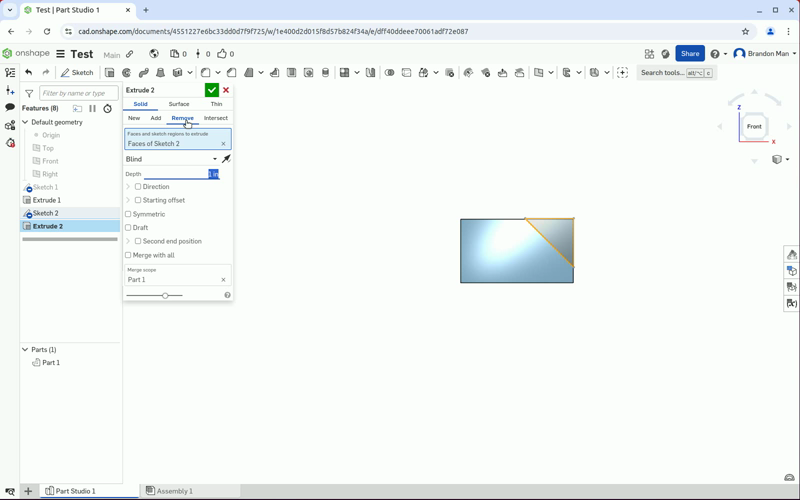
text(6.74)
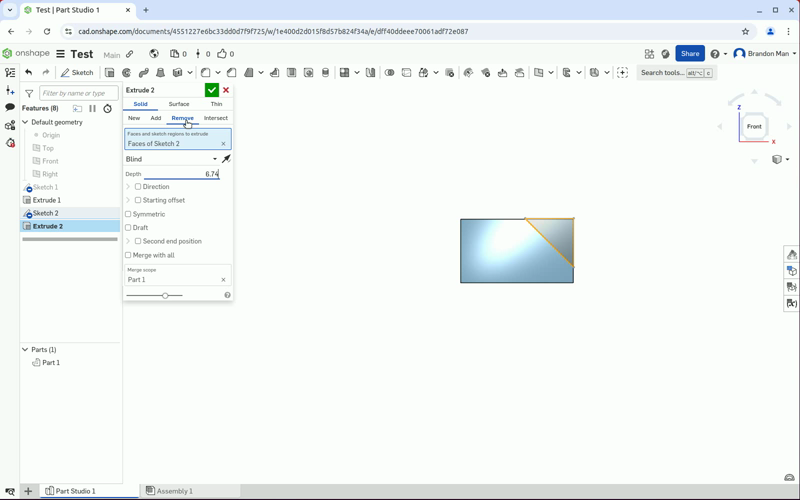
key(tab, 3)
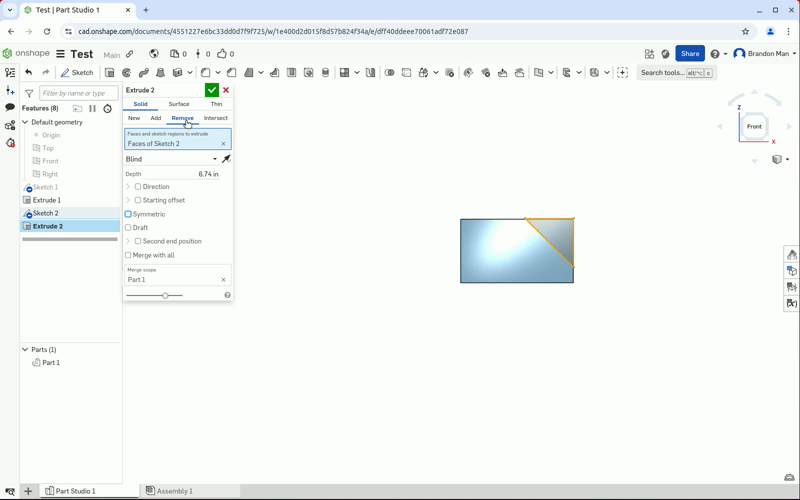
key(space)
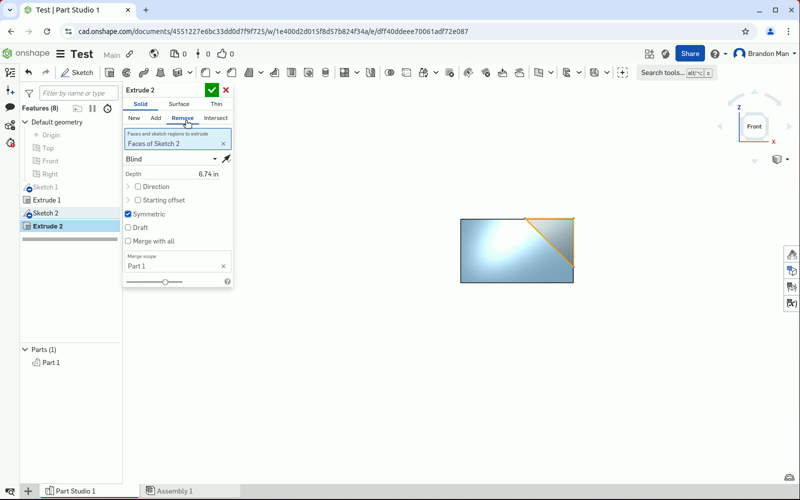
key(tab, 2)
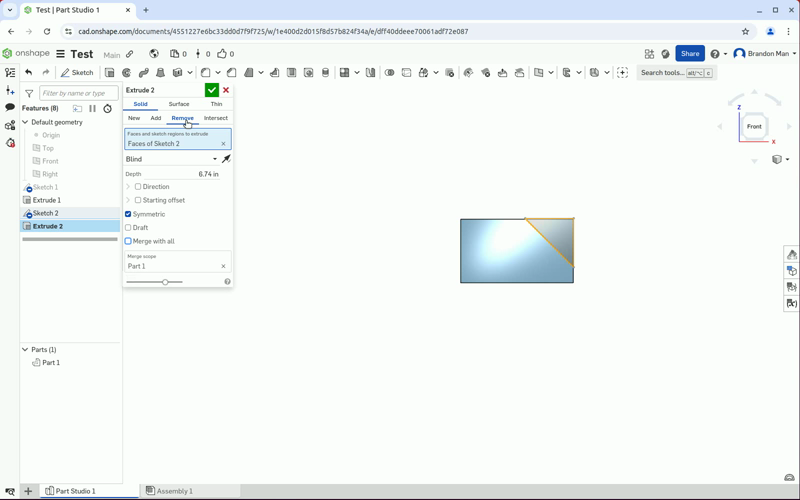
key(space)
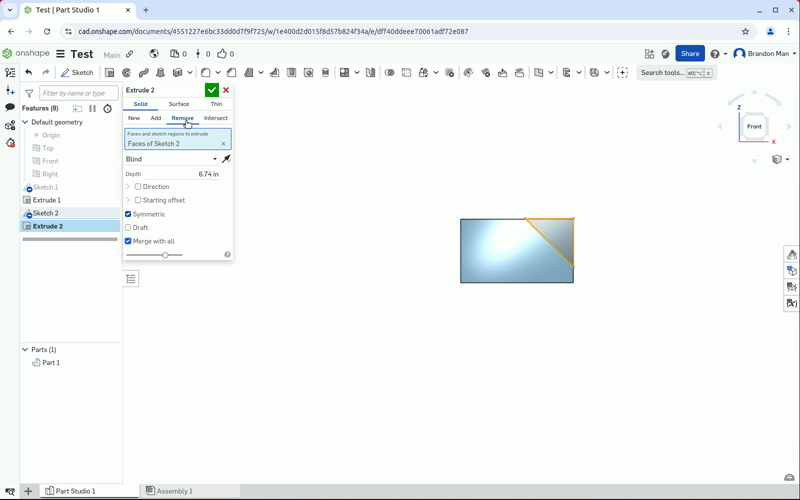
key(enter)
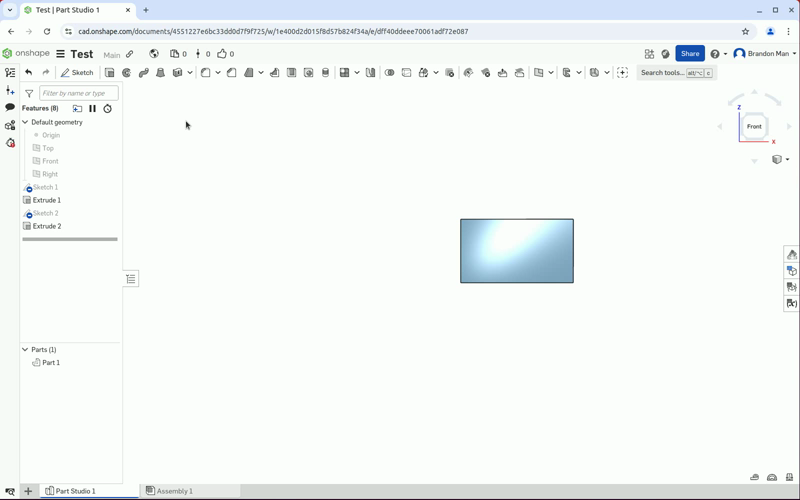
key(shift+h)
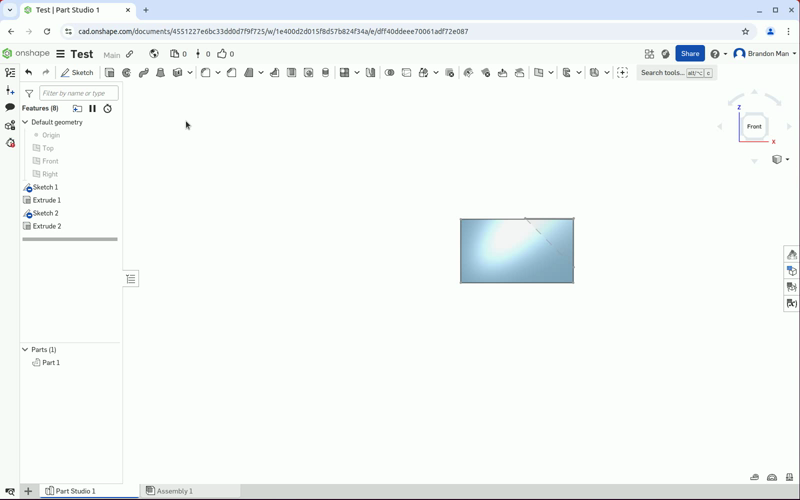
key(shift+h)
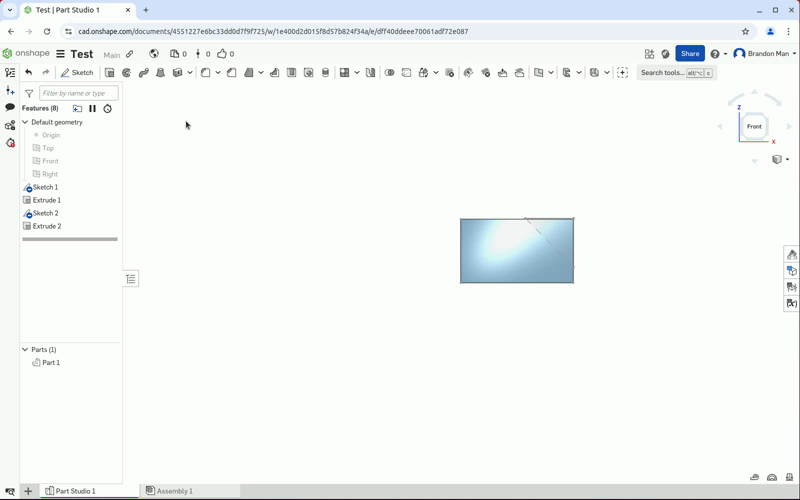
key(shift+7)
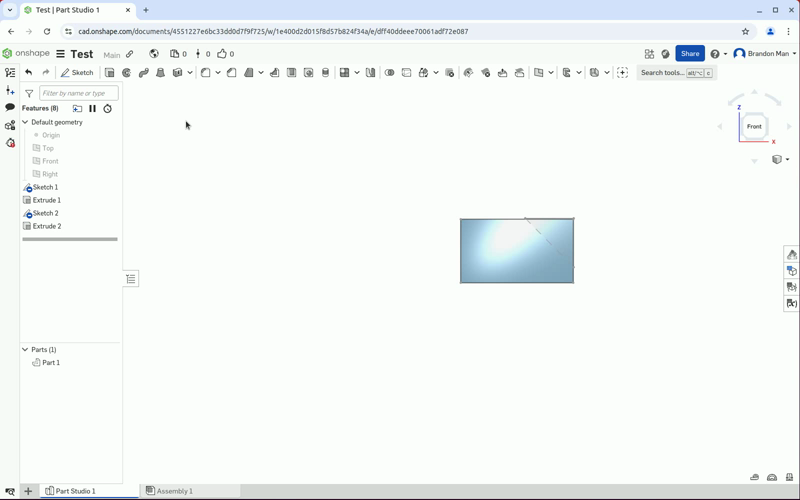
key(left, 2)
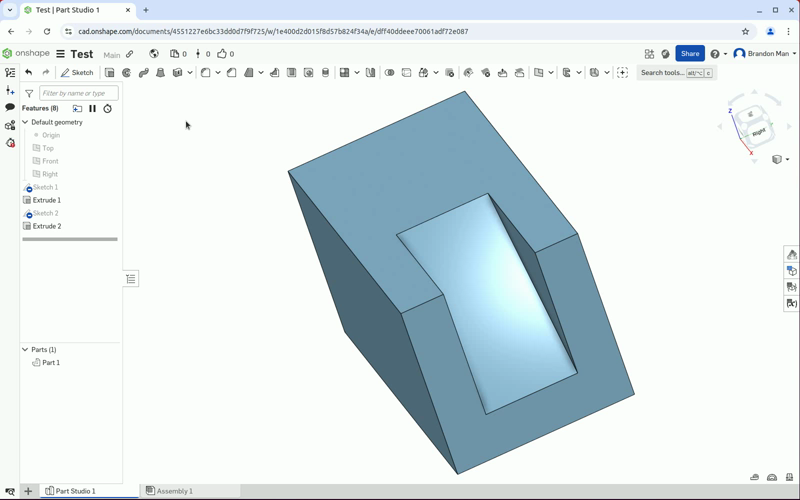
key(down, 2)
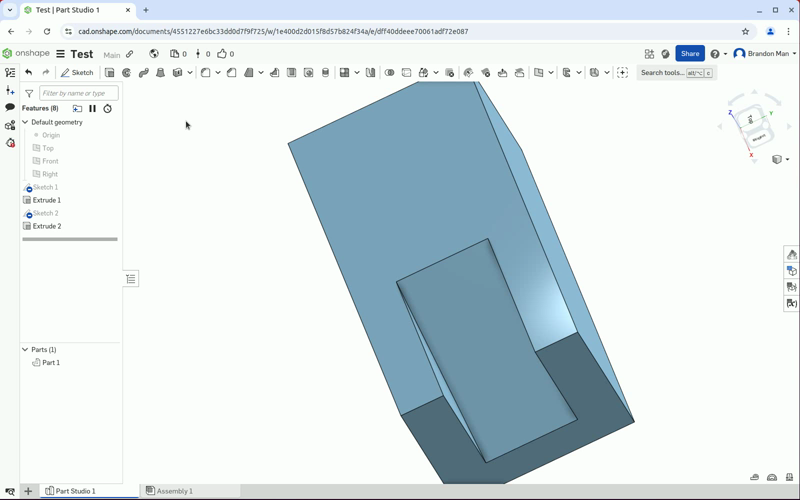
key(up, 2)
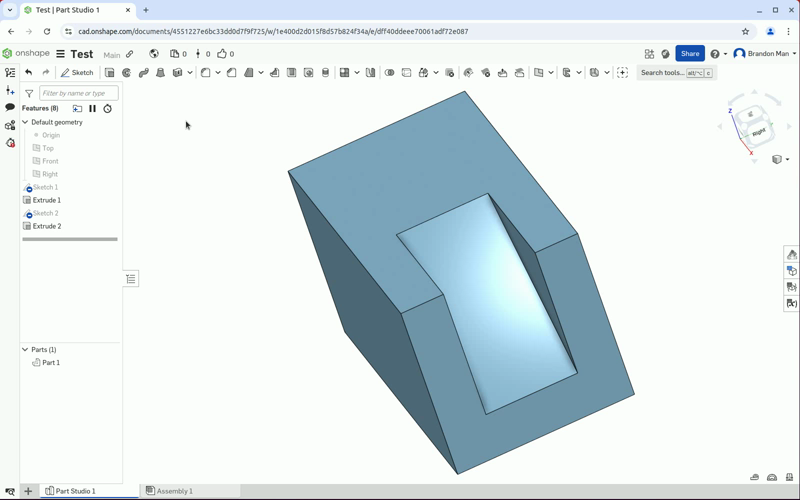
key(right, 2)
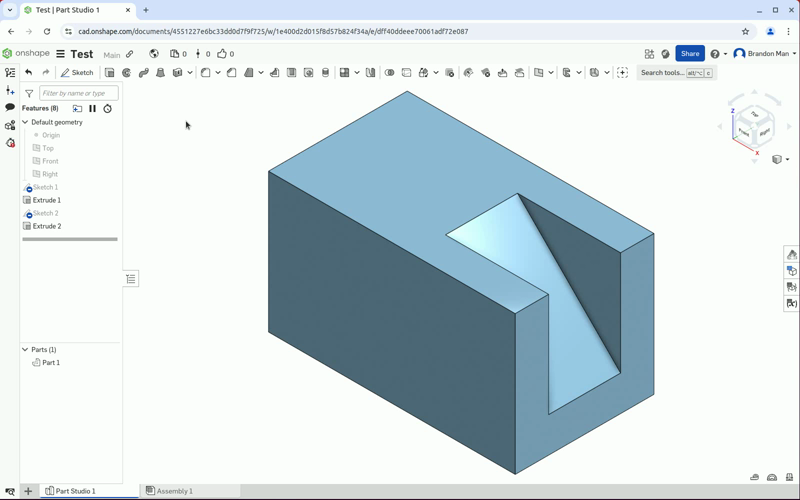
mouse_move(73, 189)
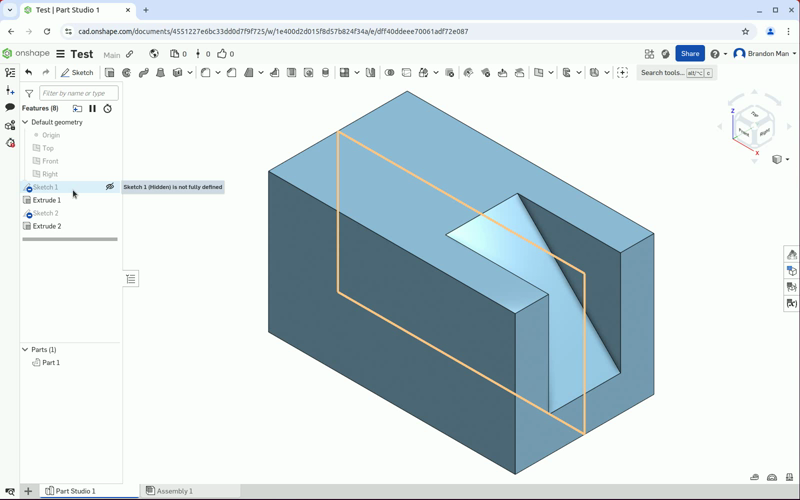
click(73, 189)